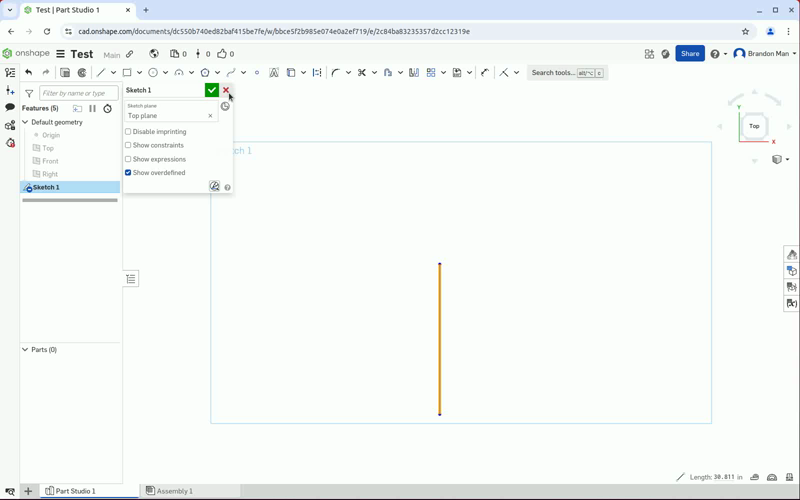
key(shift+h)
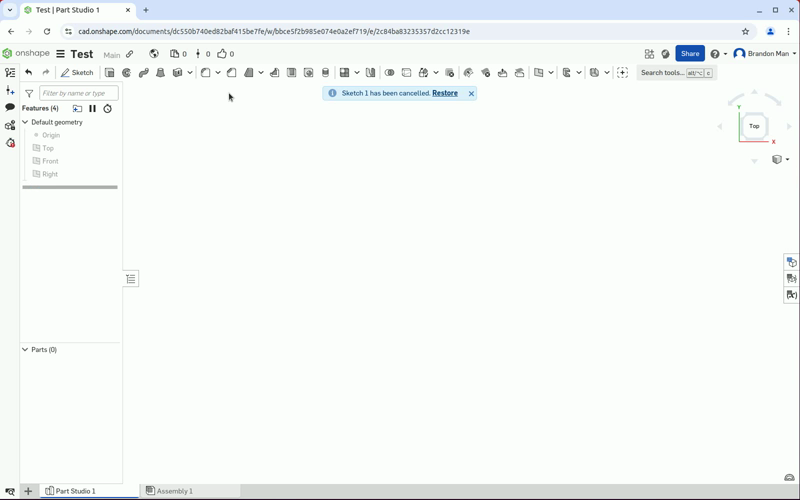
mouse_move(73, 352)
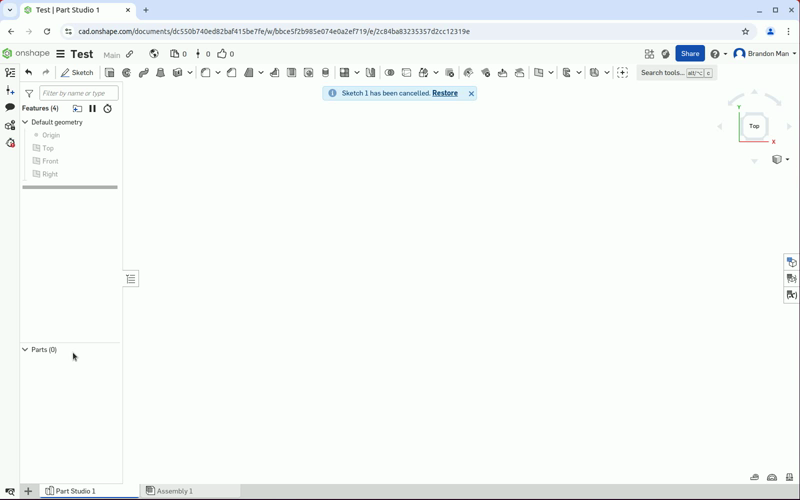
key(y)
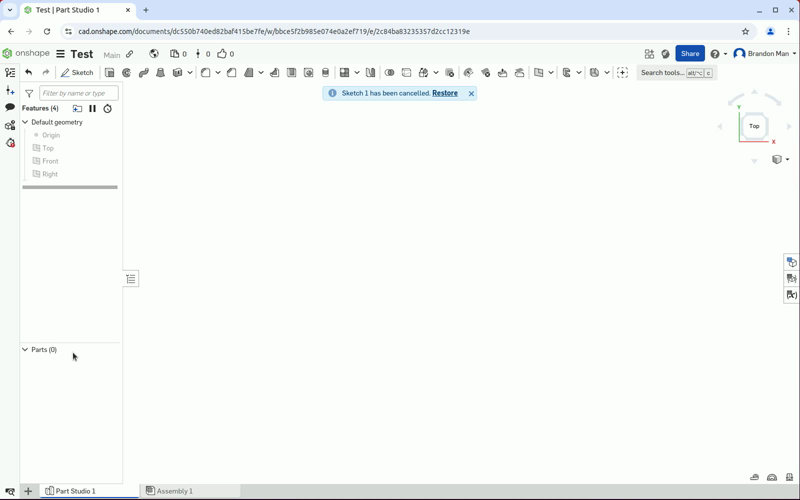
key(shift+p)
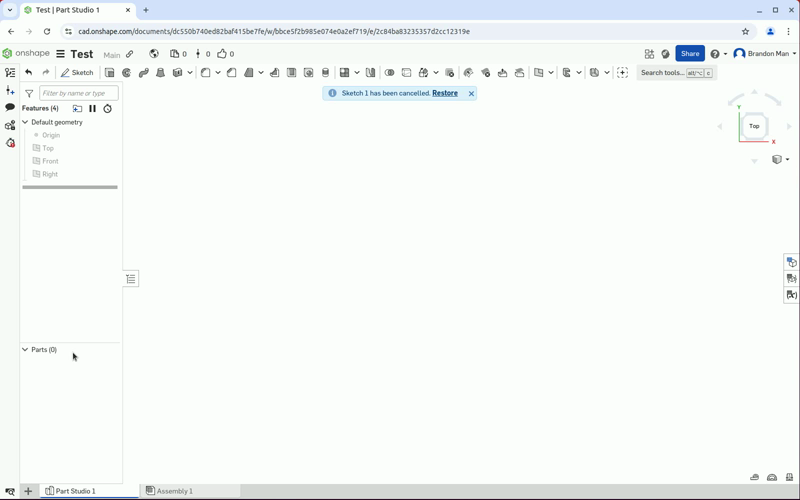
key(space)
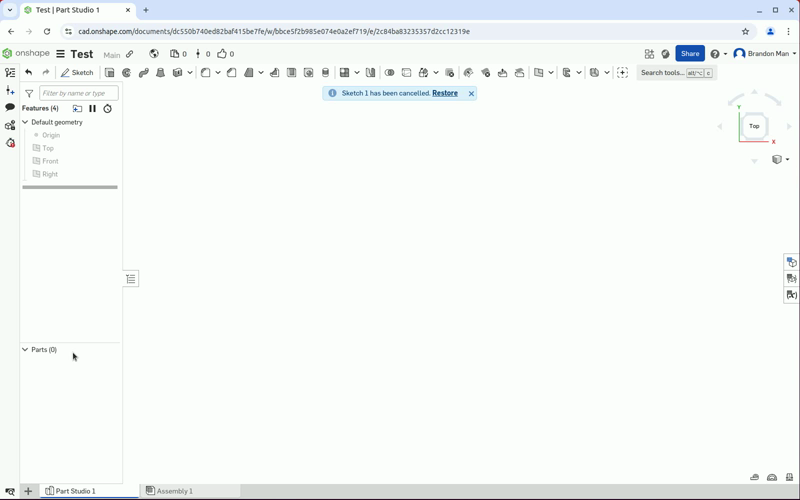
key_down(shift)
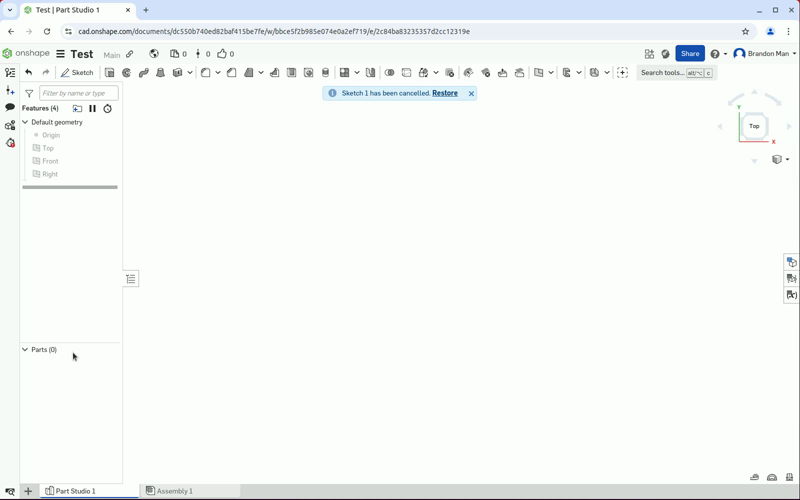
key(up)
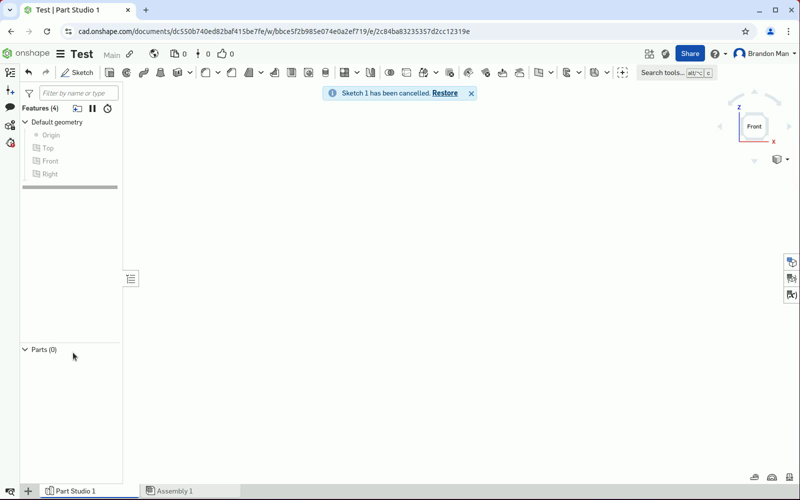
key_up(shift)
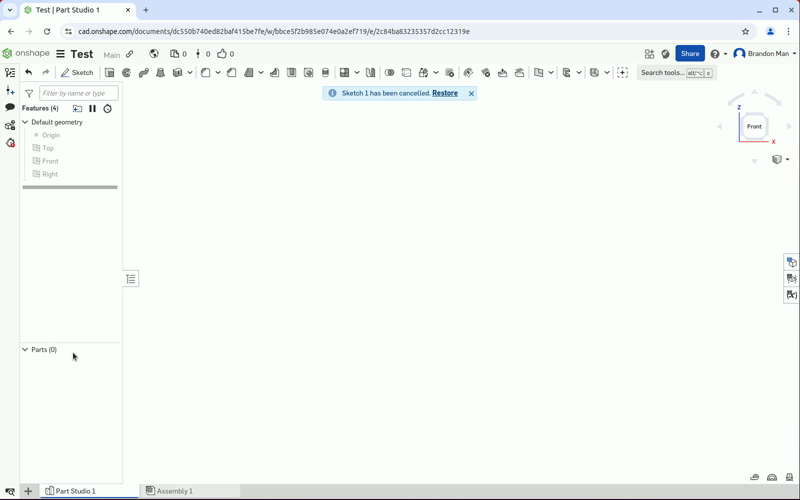
mouse_move(73, 352)
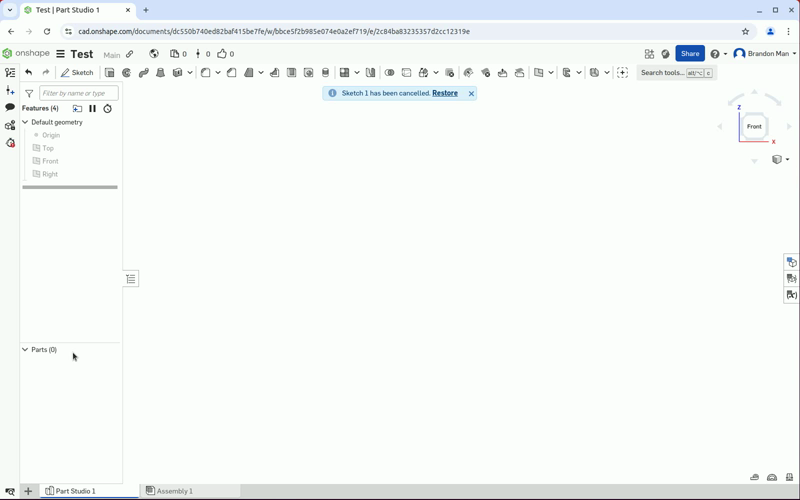
key(shift+y)
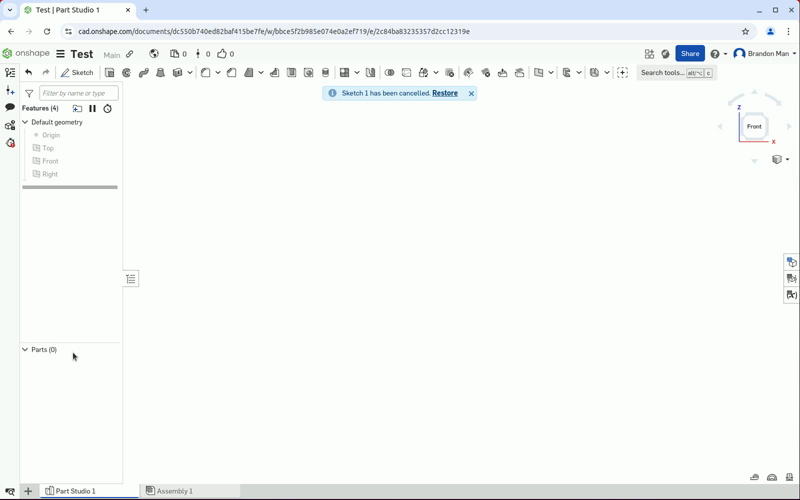
key(shift+s)
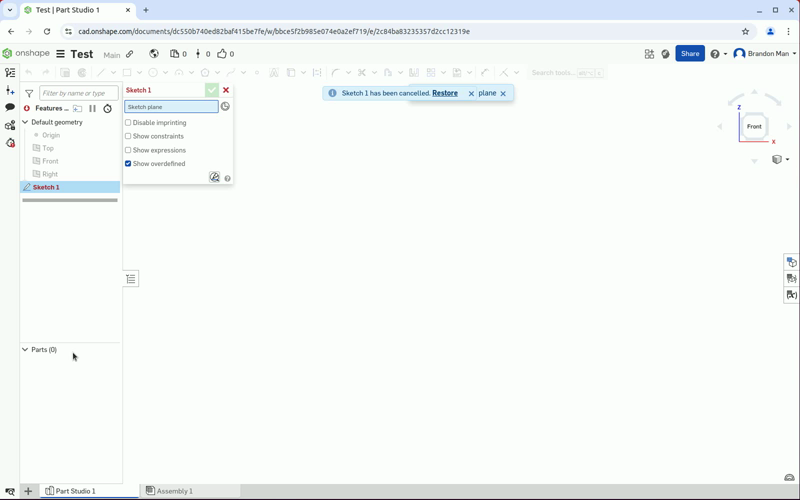
mouse_move(73, 163)
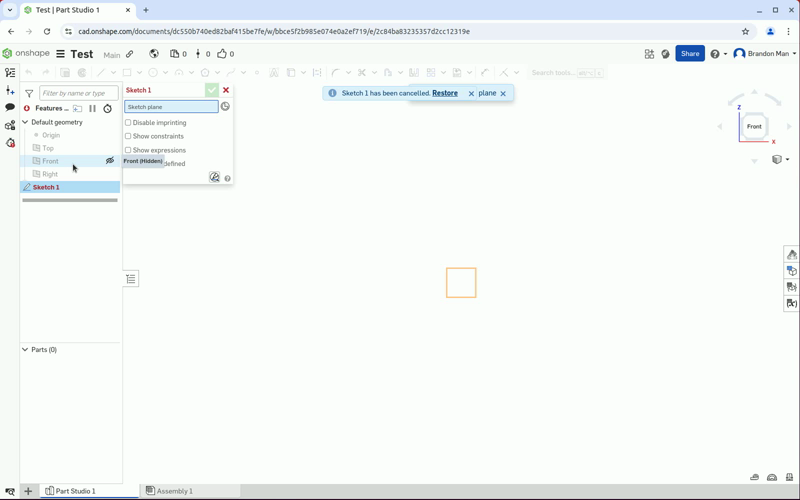
click(73, 163)
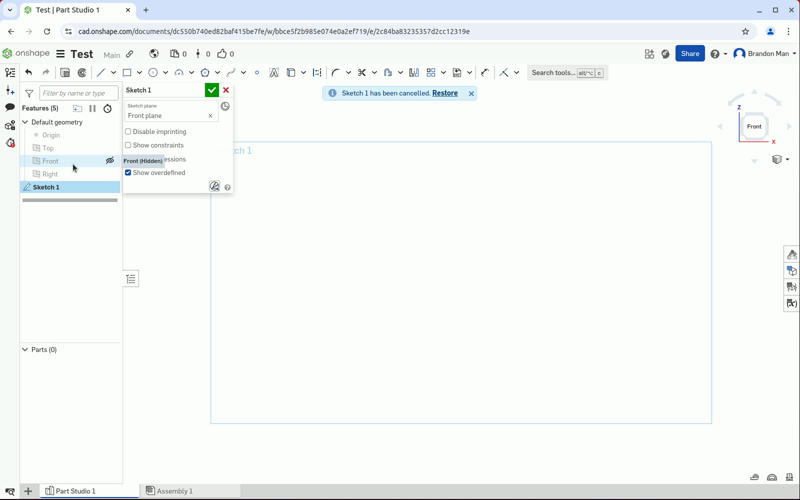
mouse_move(73, 352)
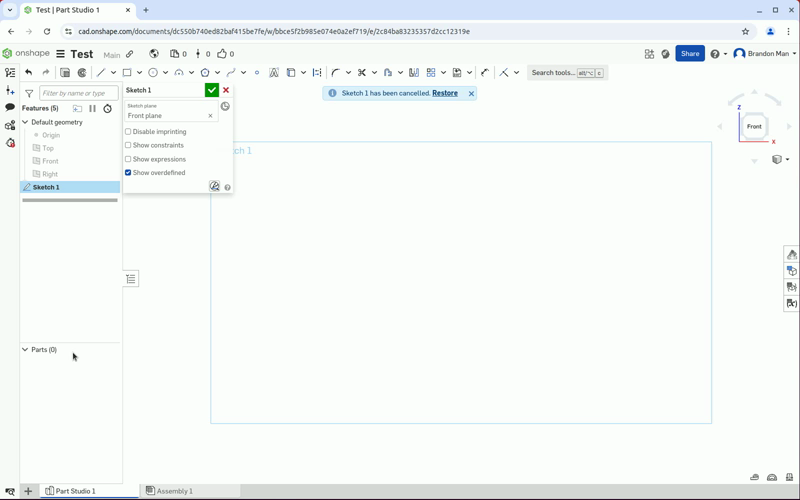
key(y)
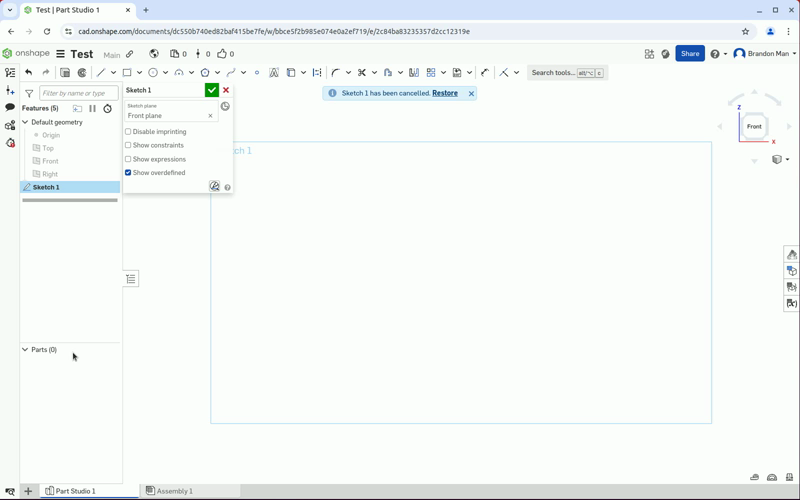
key(l)
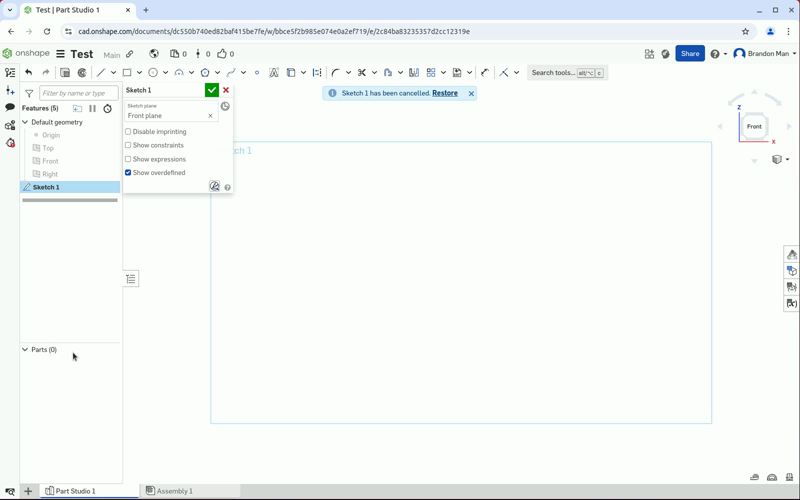
key_down(shift)
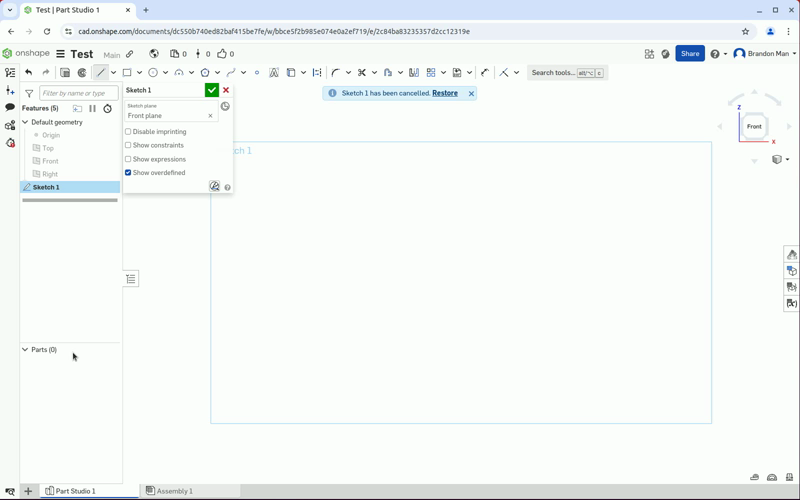
mouse_move(413, 324)
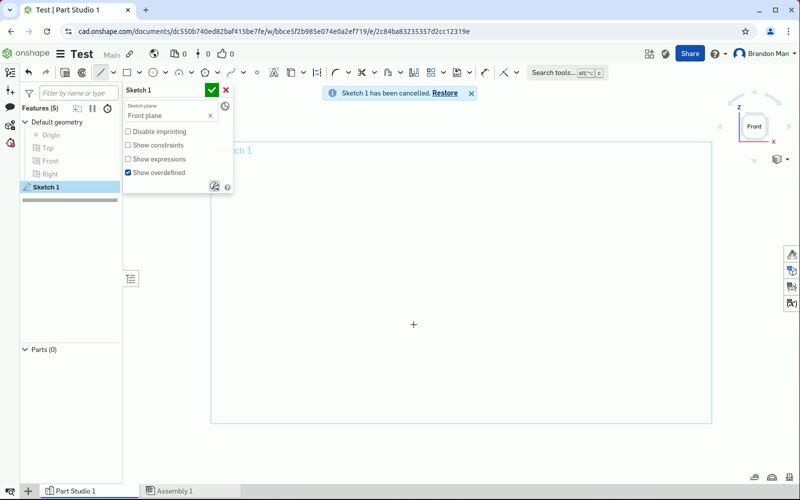
click(413, 324)
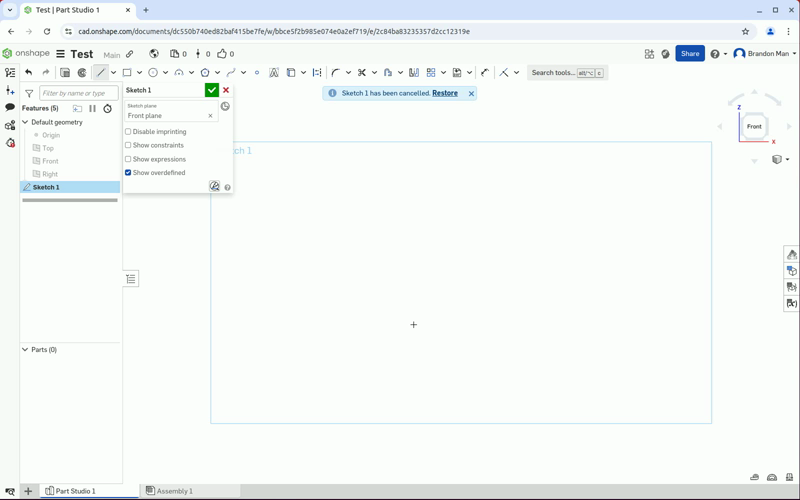
key_up(shift)
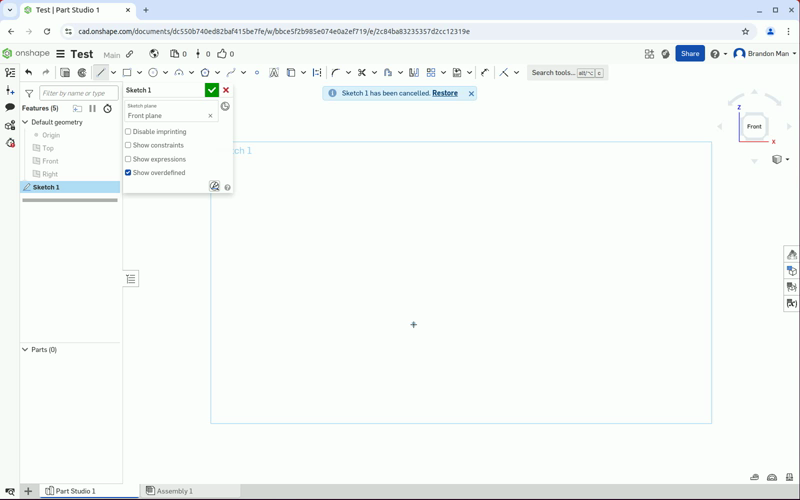
key_down(shift)
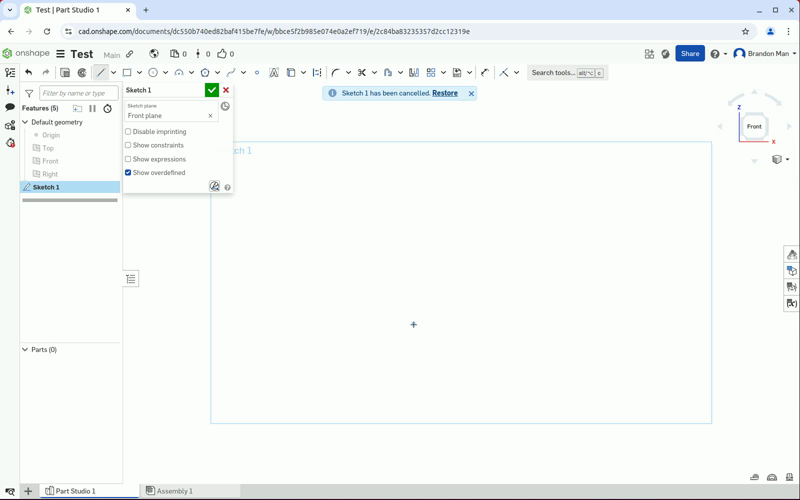
mouse_move(507, 324)
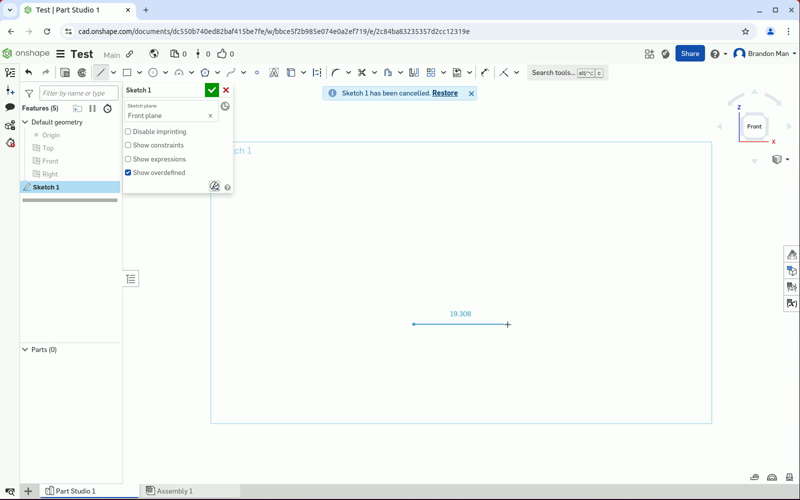
click(507, 324)
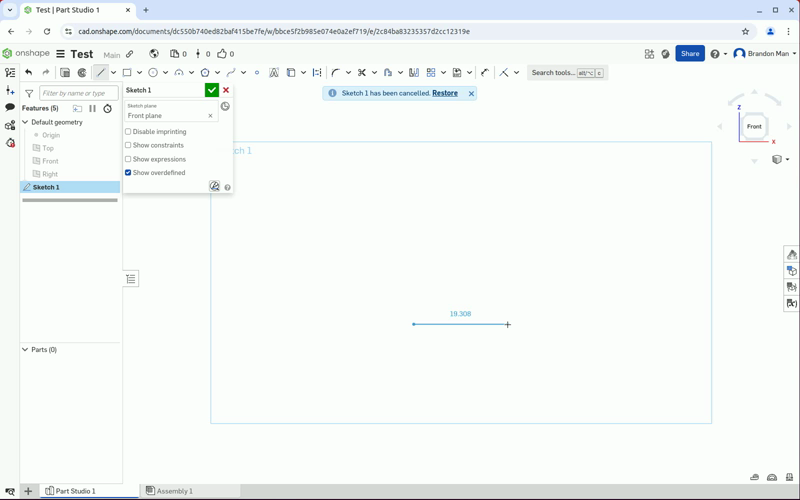
key_up(shift)
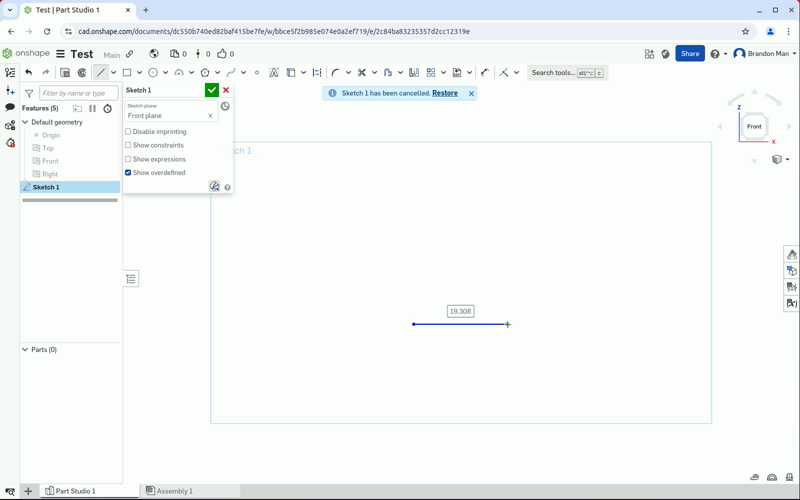
key_down(shift)
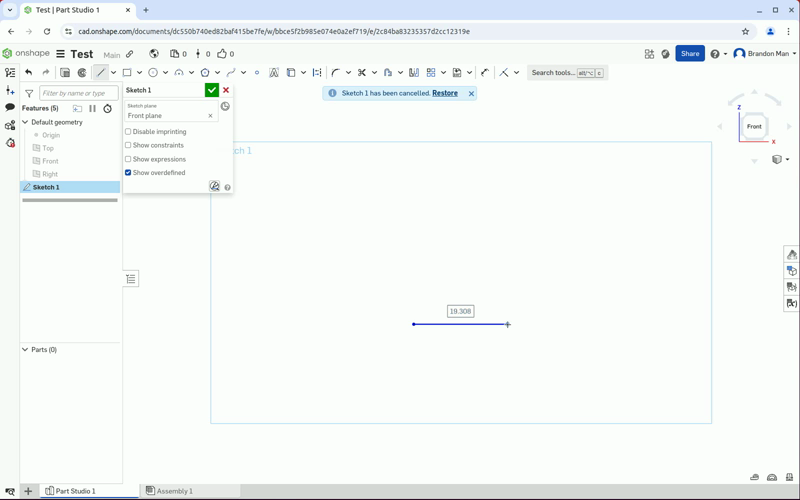
mouse_move(507, 229)
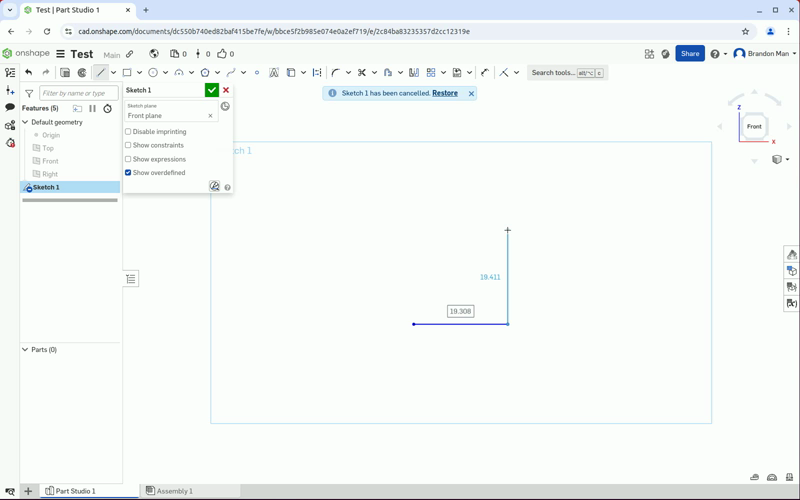
click(507, 229)
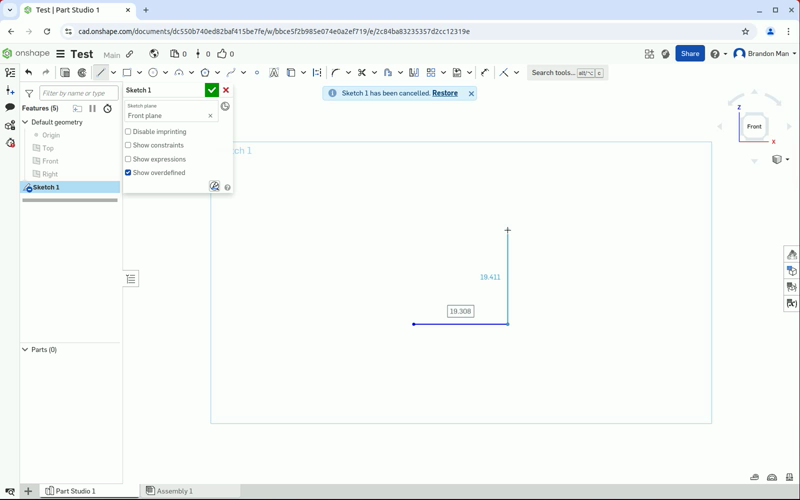
key_up(shift)
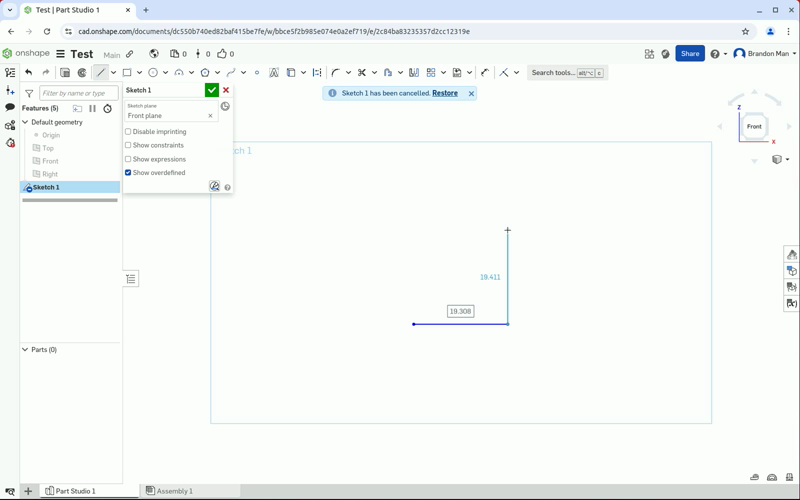
key_down(shift)
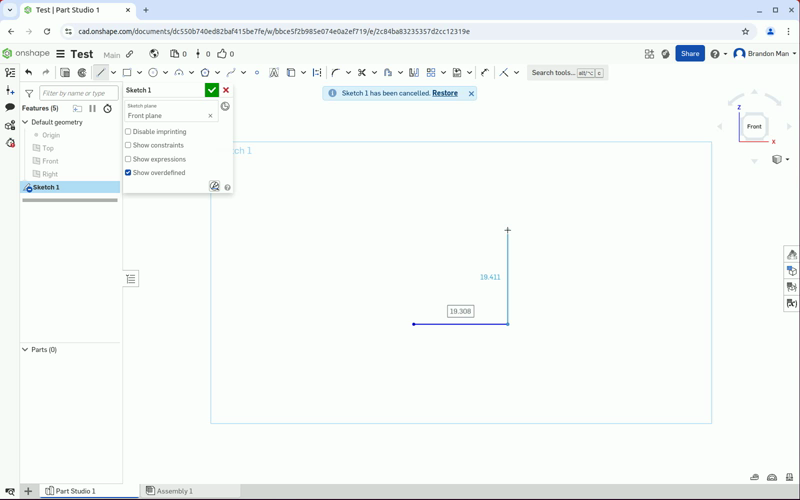
mouse_move(413, 229)
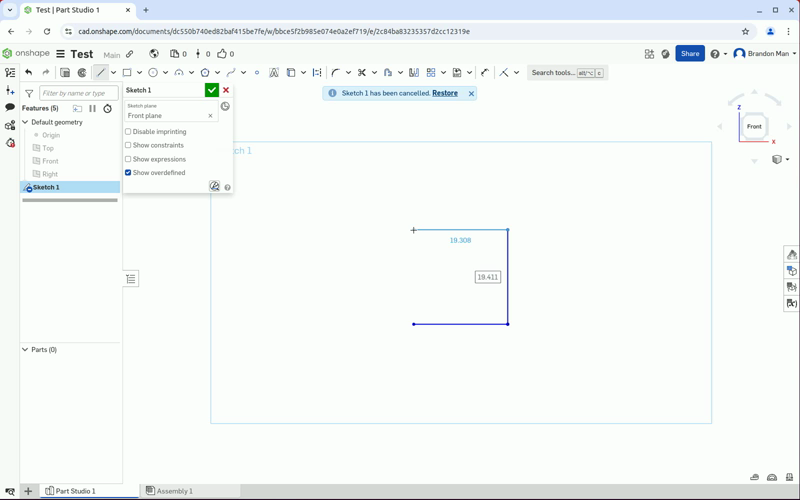
click(413, 229)
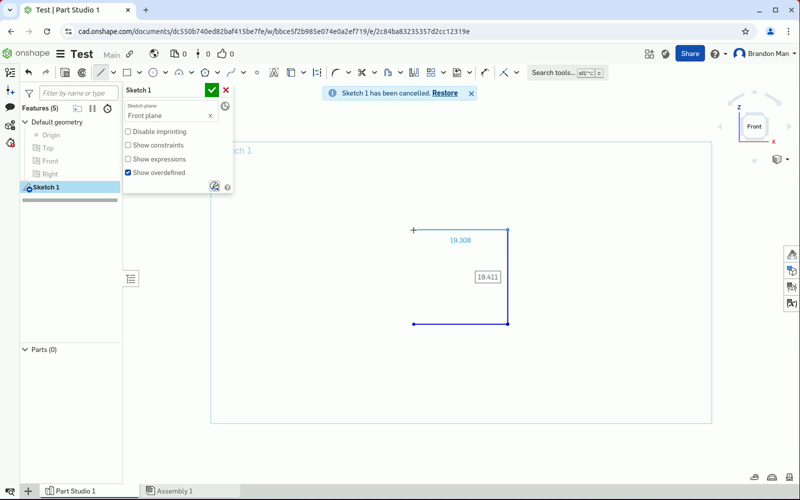
key_up(shift)
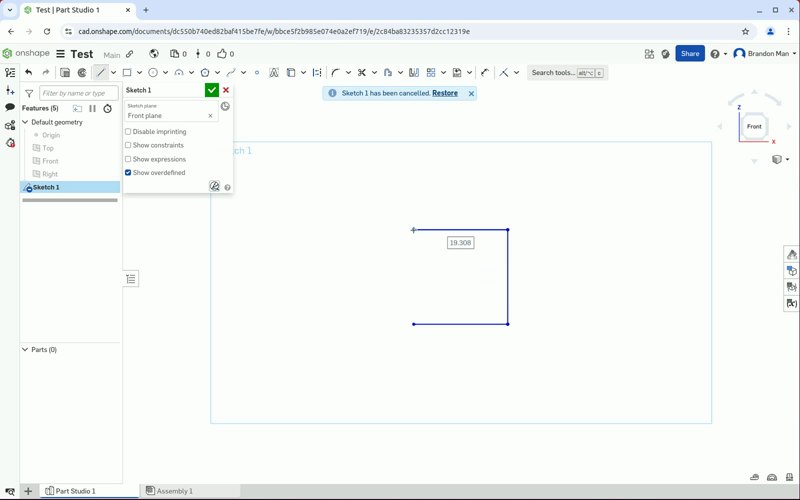
key_down(shift)
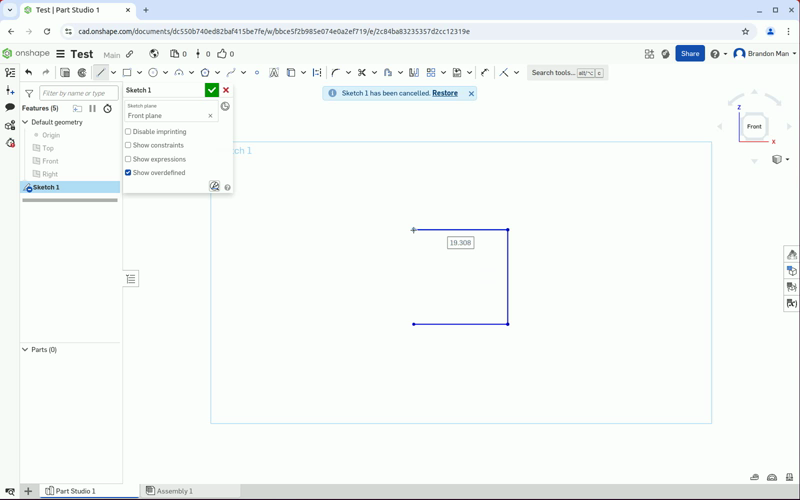
mouse_move(413, 324)
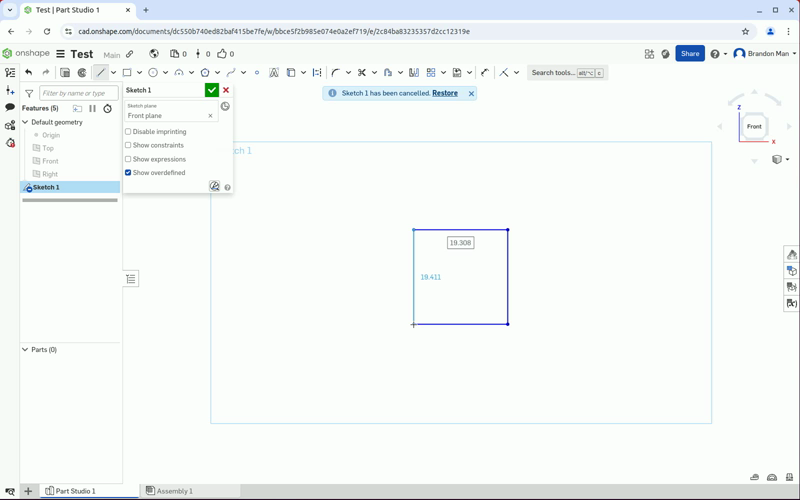
key_up(shift)
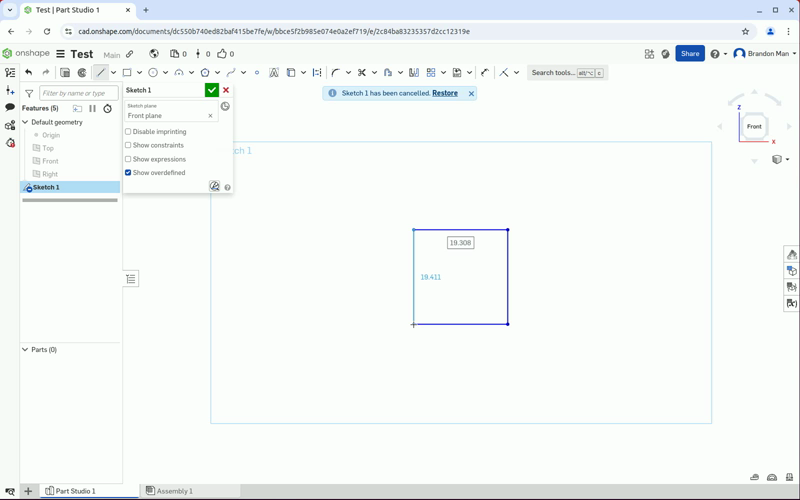
click(413, 324)
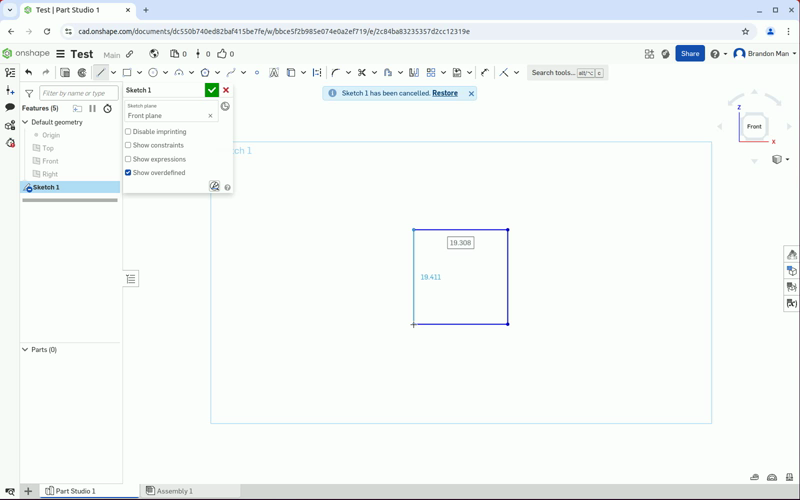
key(esc)
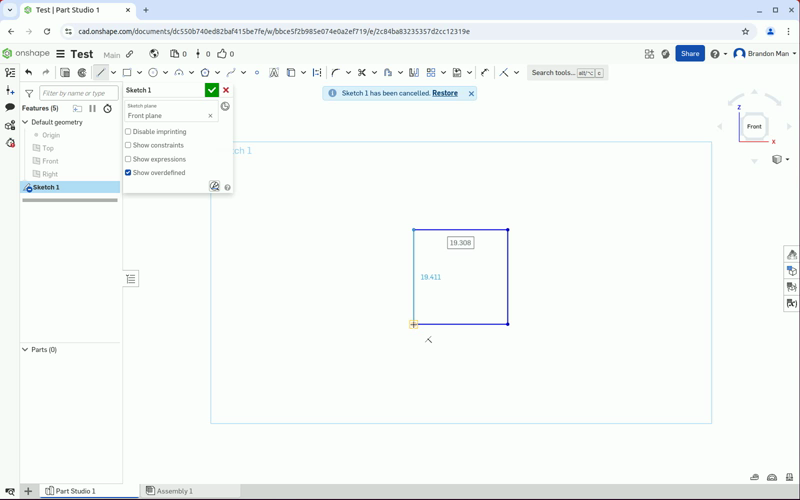
key(c)
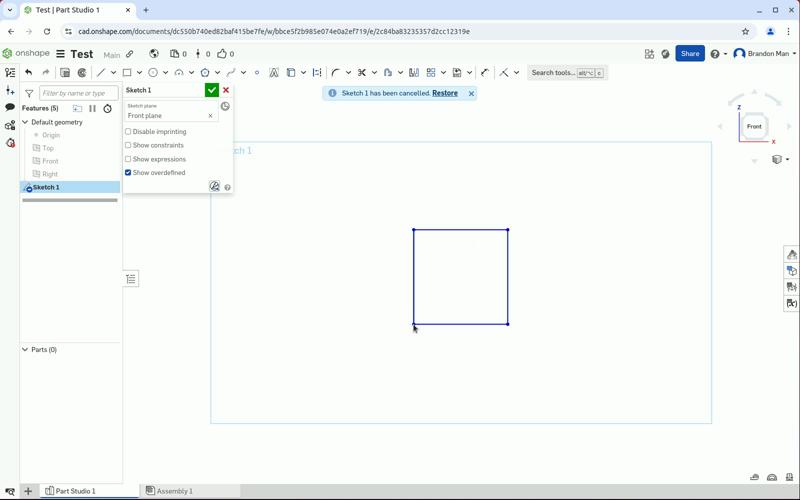
key_down(shift)
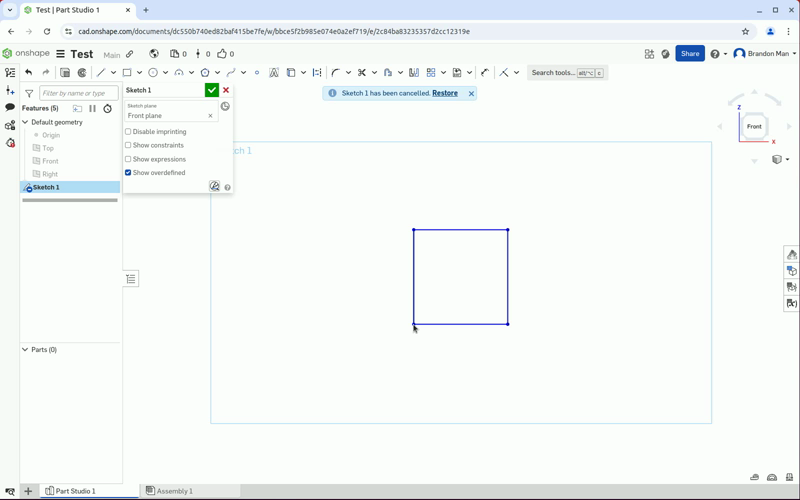
mouse_move(461, 277)
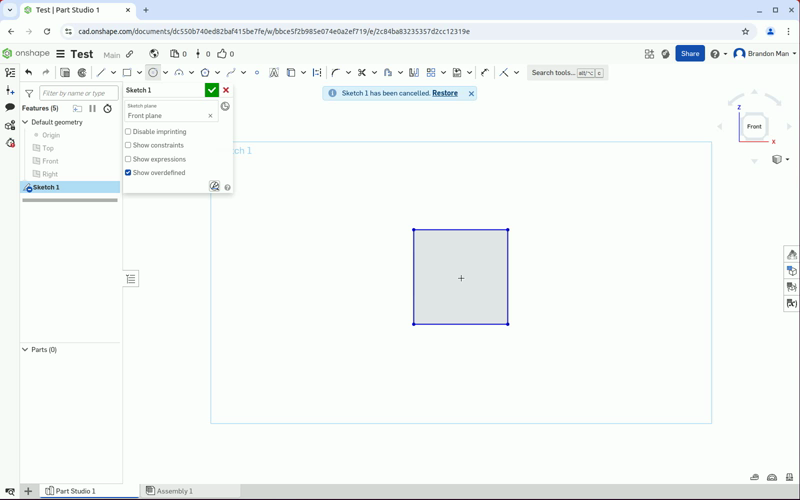
click(461, 277)
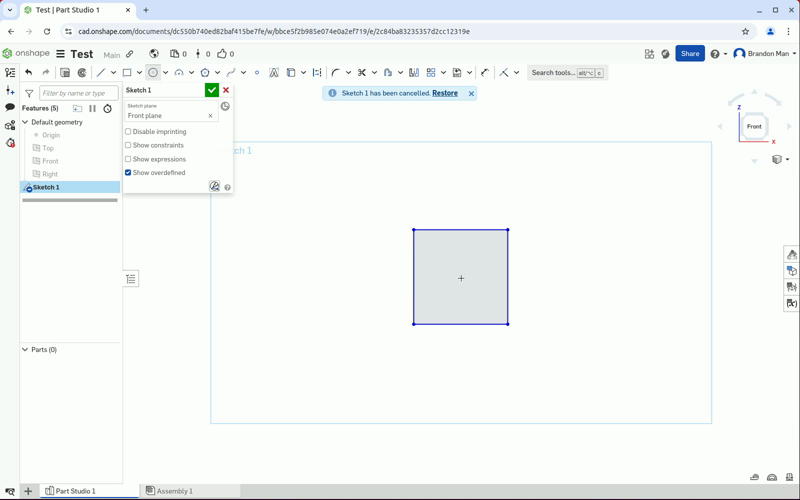
key_up(shift)
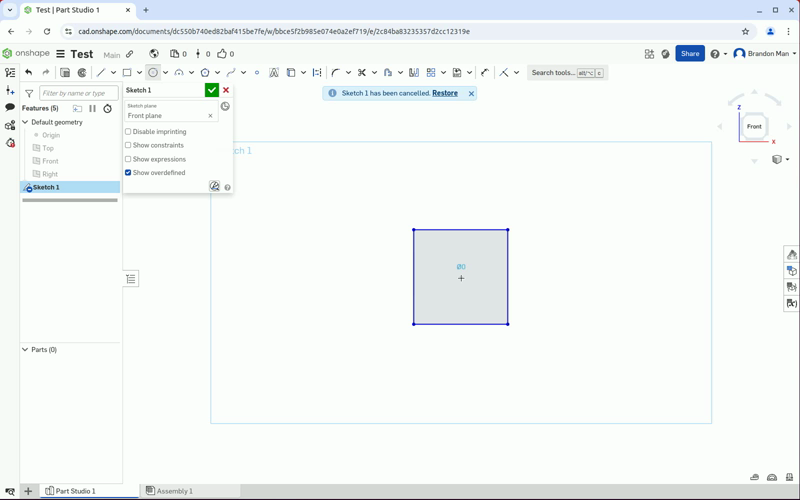
mouse_move(490, 277)
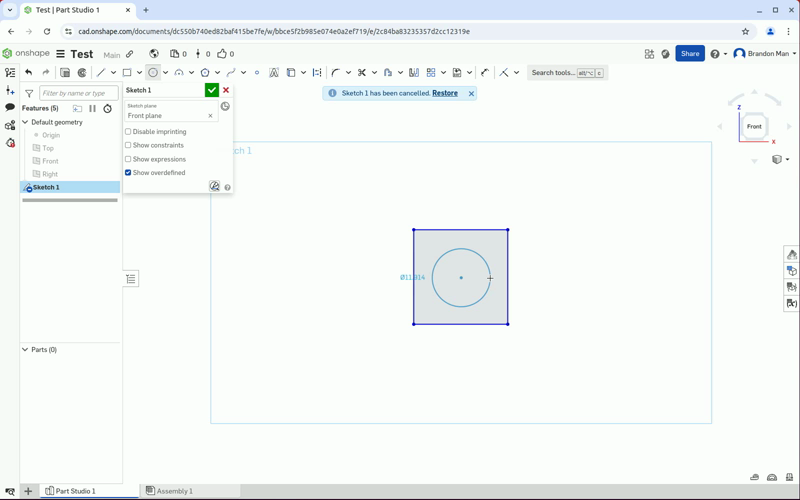
click(490, 277)
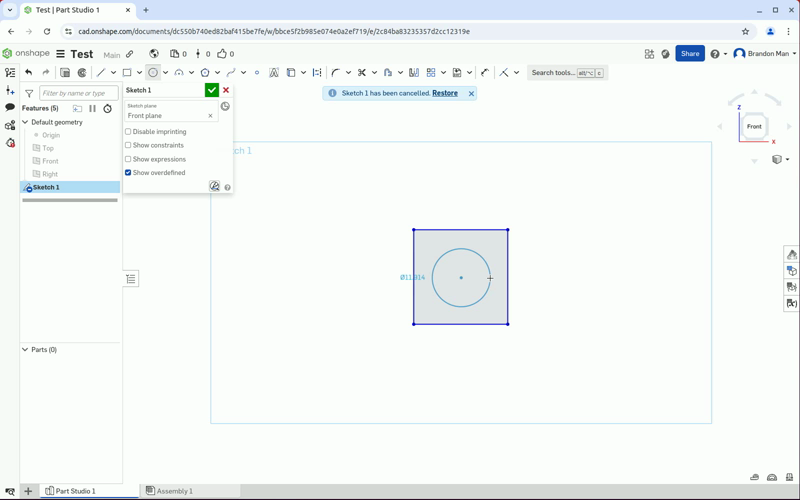
key(esc)
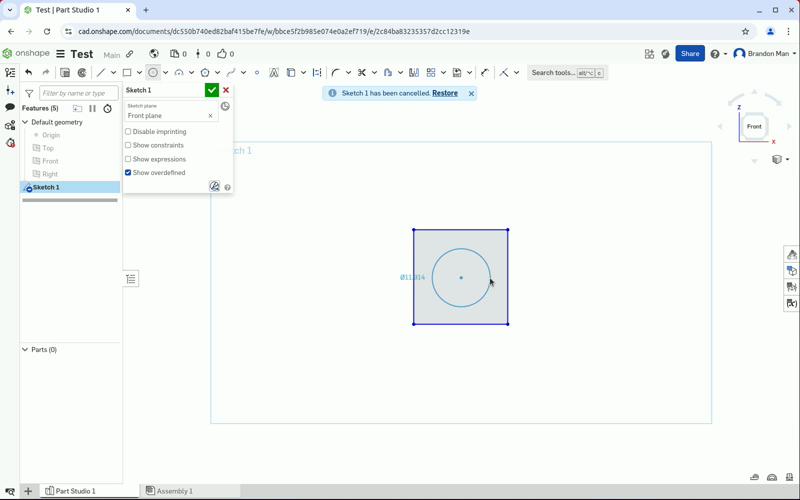
mouse_move(483, 315)
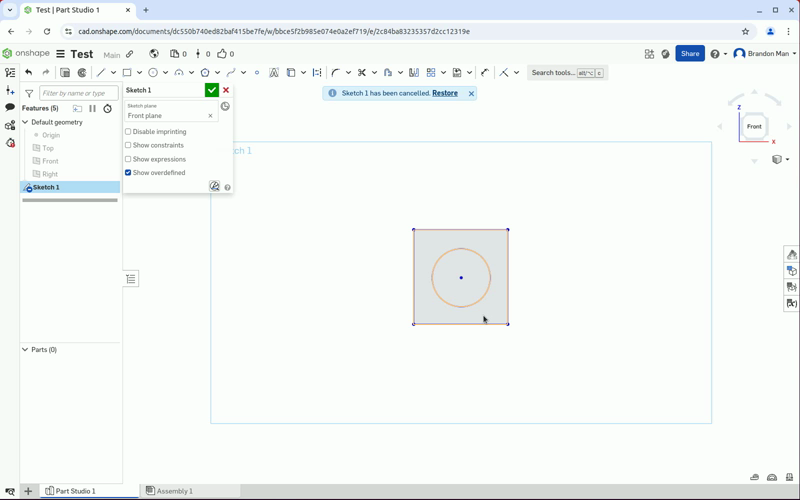
click(483, 315)
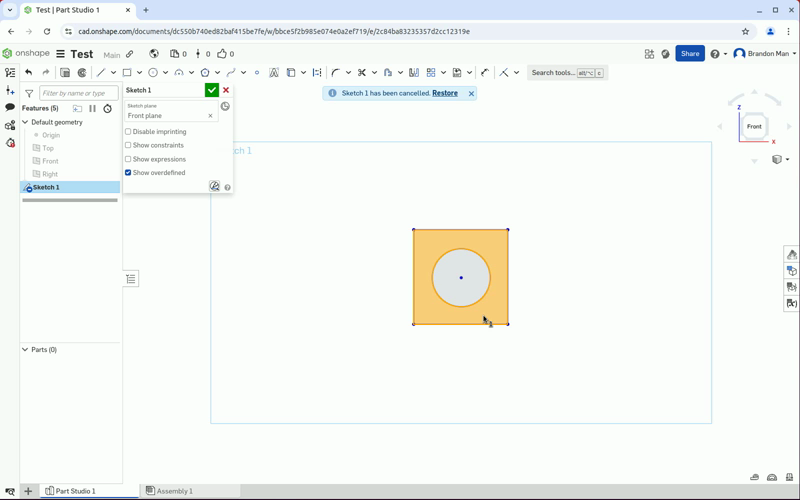
mouse_move(73, 352)
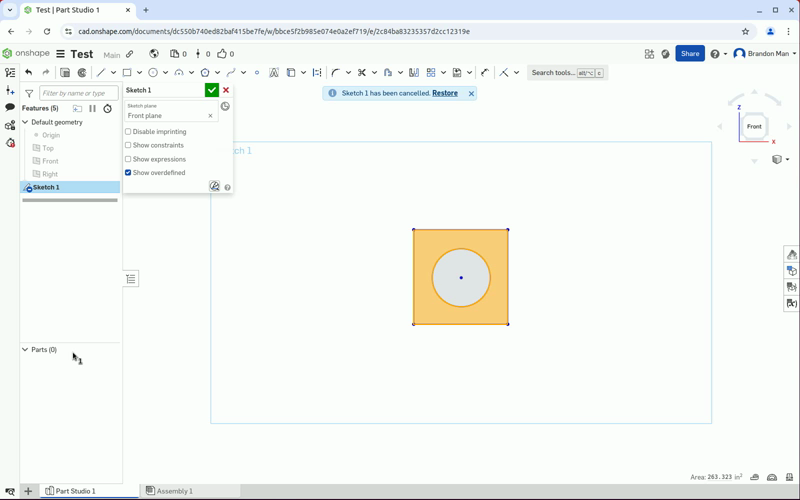
key(shift+y)
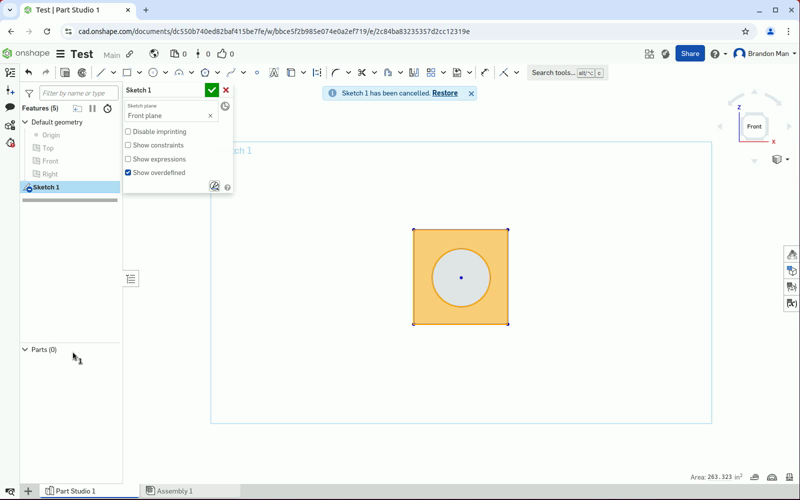
key(shift+e)
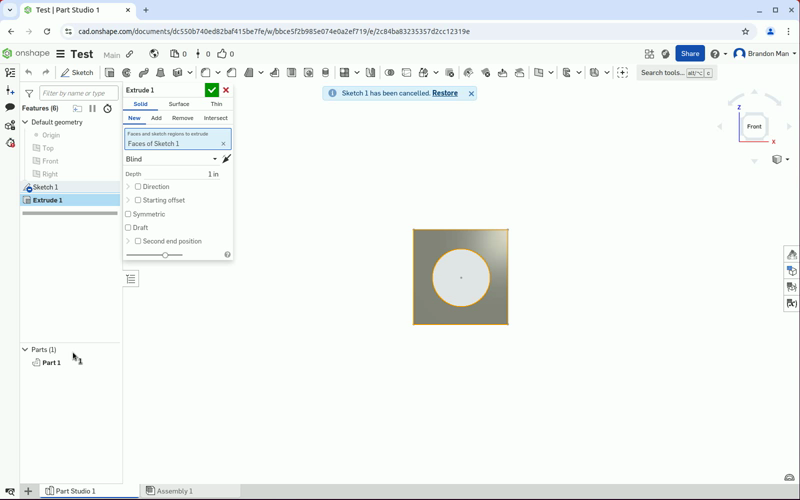
mouse_move(143, 106)
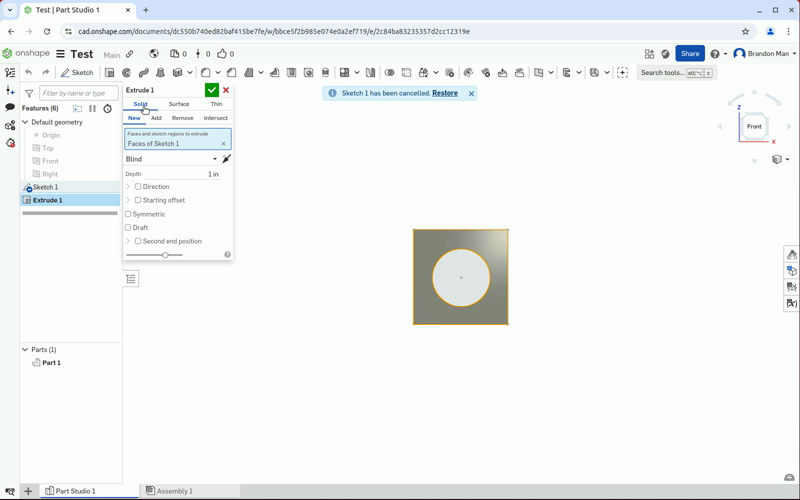
click(143, 106)
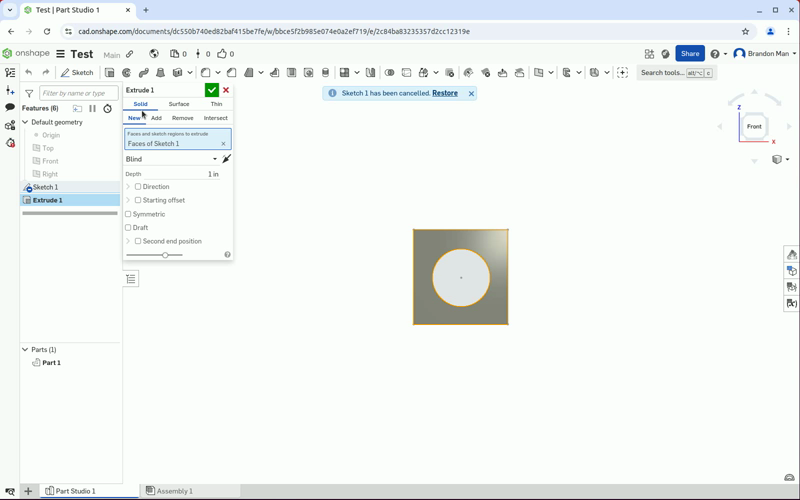
mouse_move(137, 120)
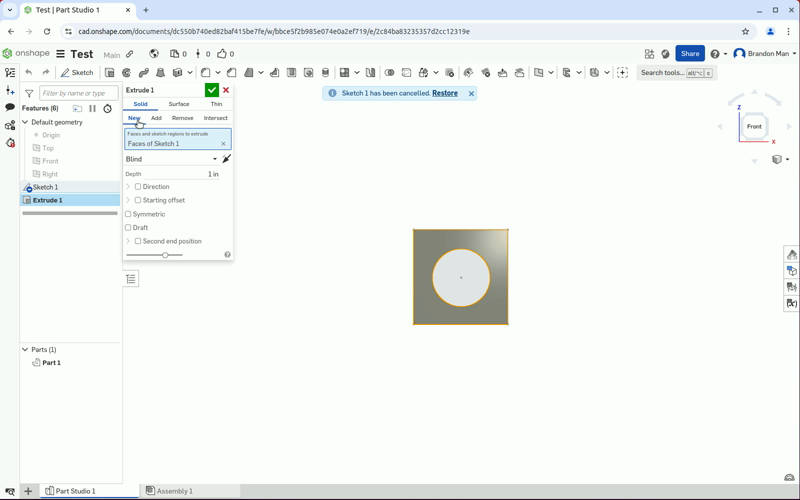
click(137, 120)
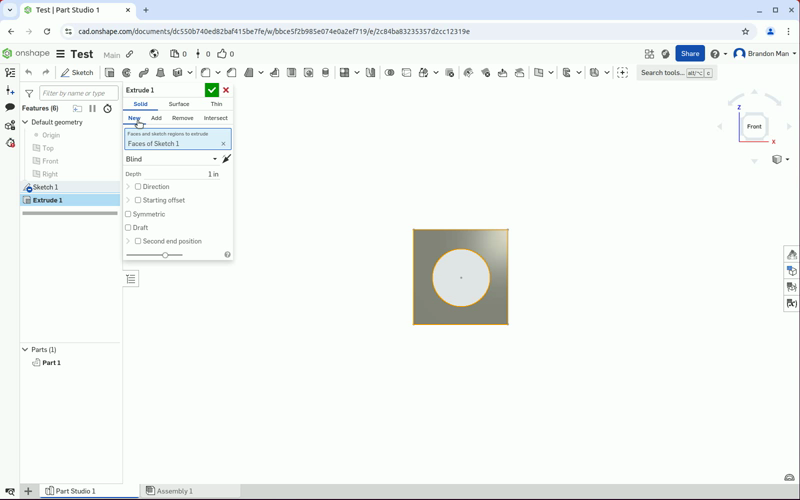
key(tab, 4)
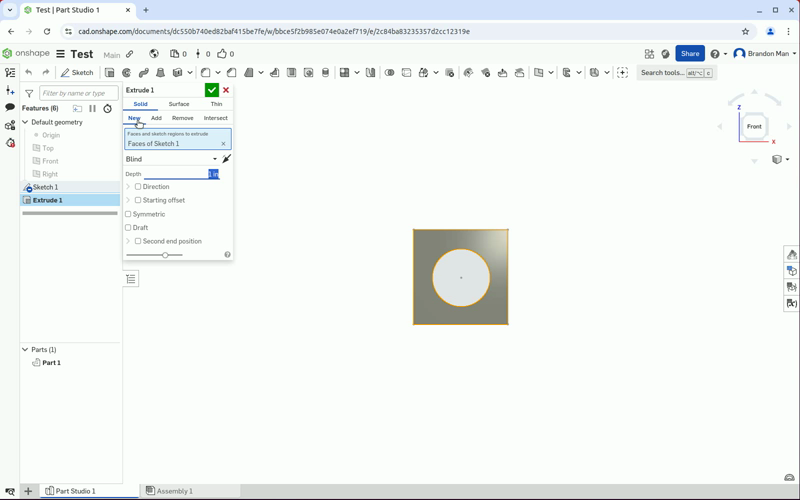
text(15.405)
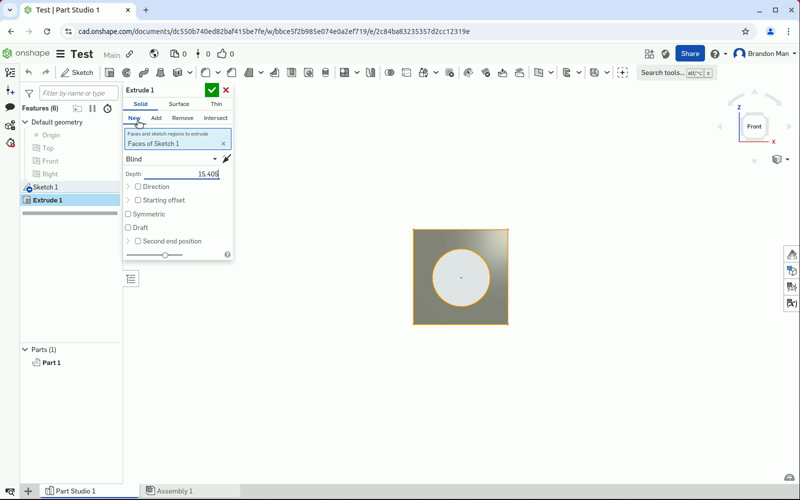
key(enter)
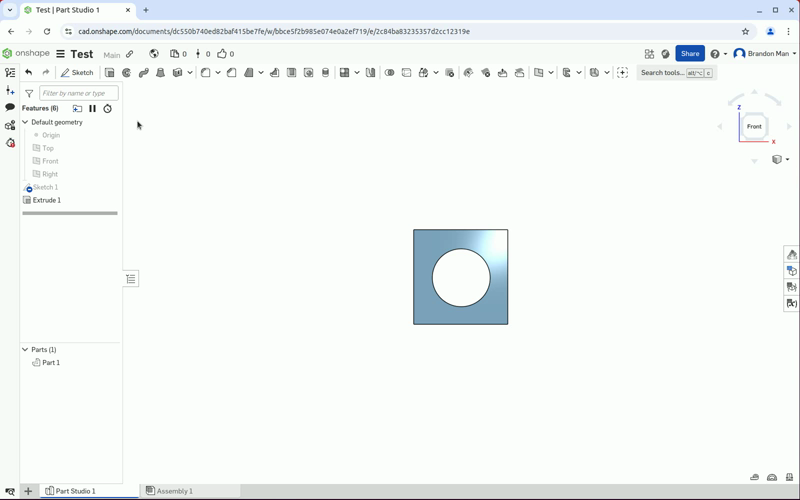
key(shift+h)
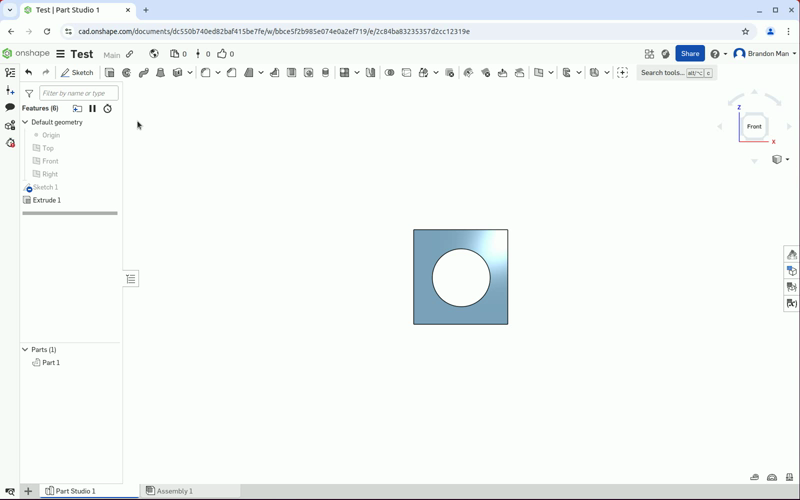
key(shift+h)
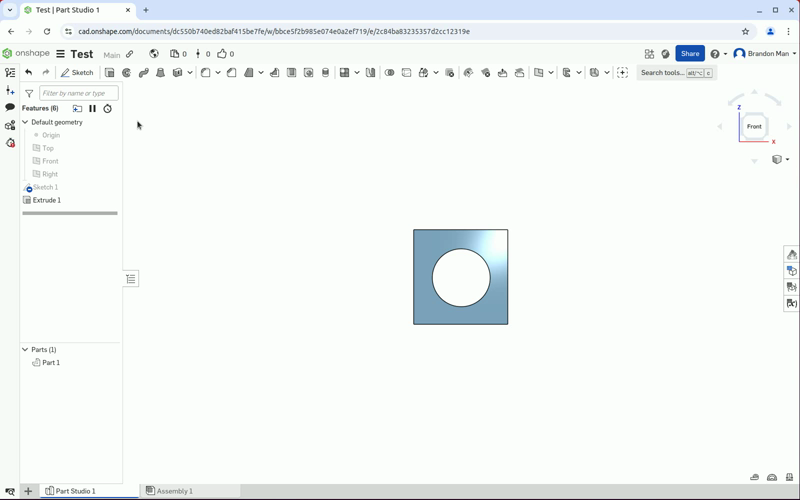
mouse_move(73, 189)
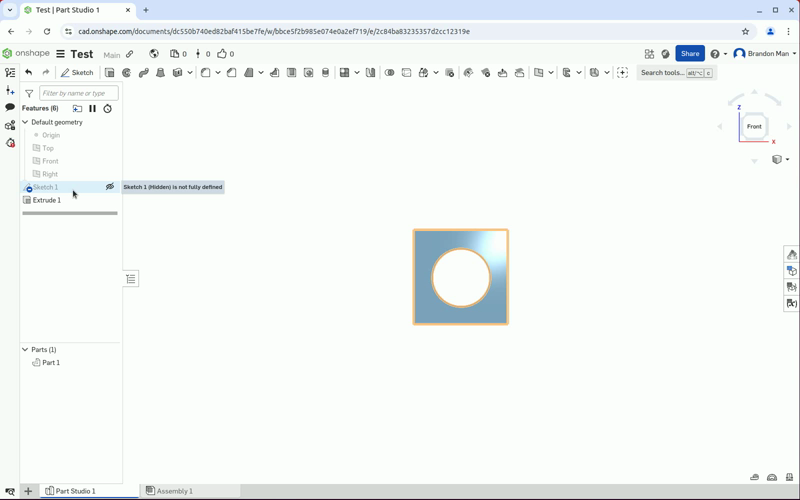
click(73, 189)
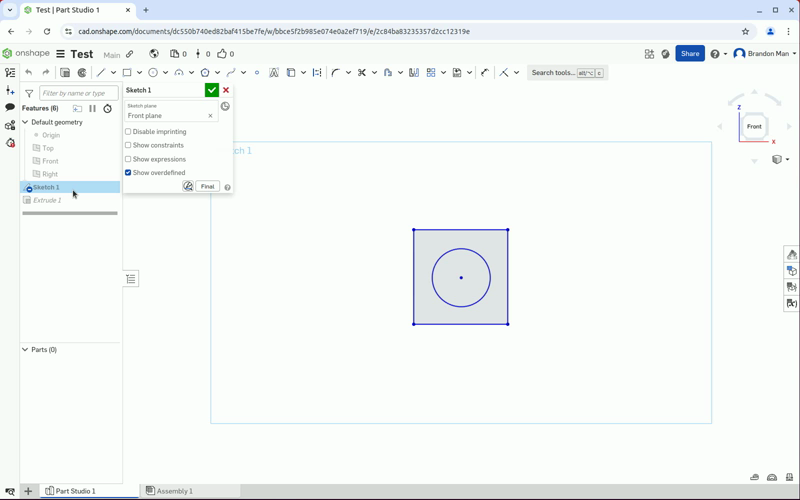
mouse_move(229, 92)
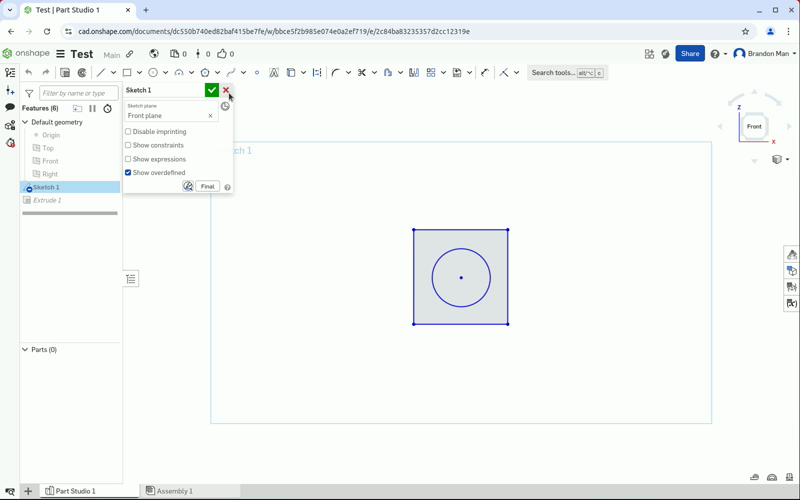
click(229, 92)
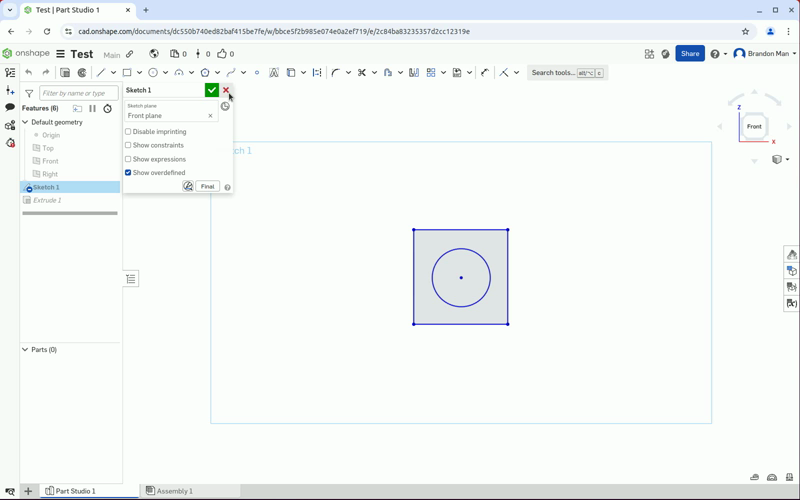
key(shift+s)
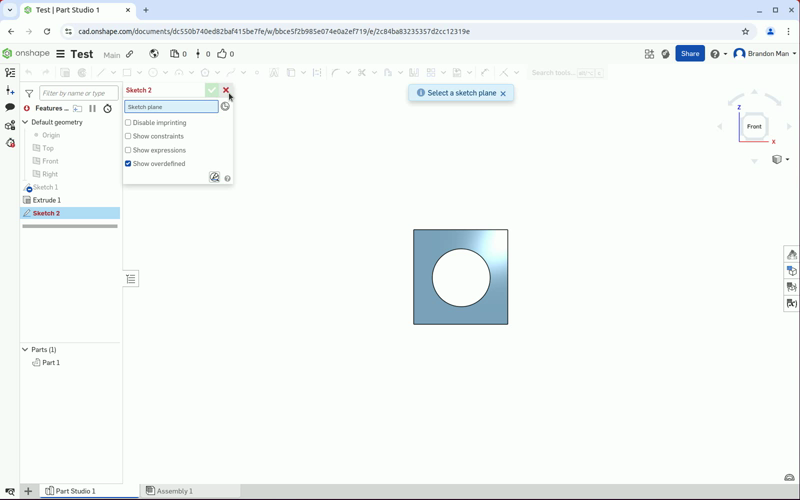
mouse_move(73, 163)
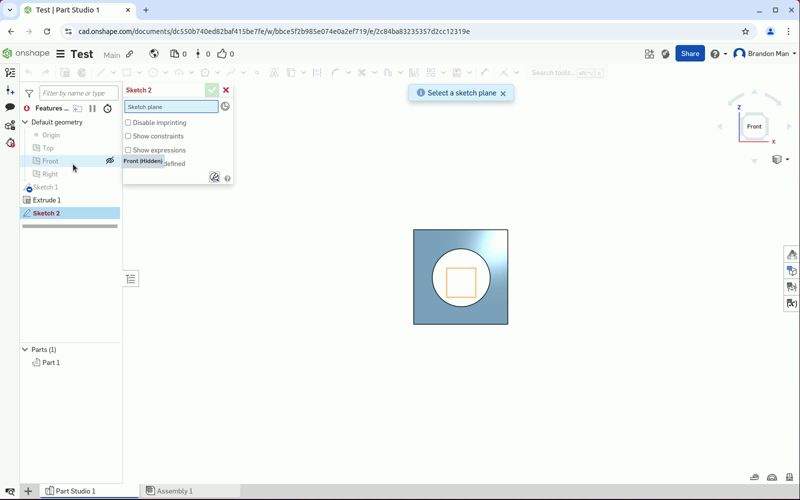
click(73, 163)
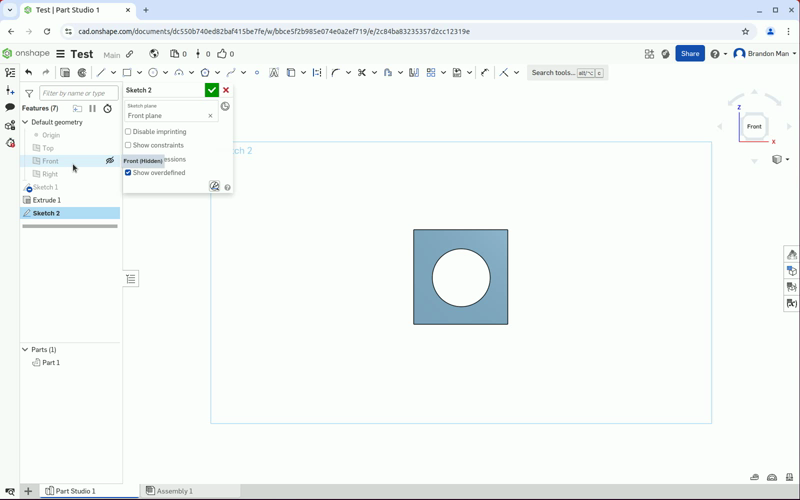
mouse_move(73, 352)
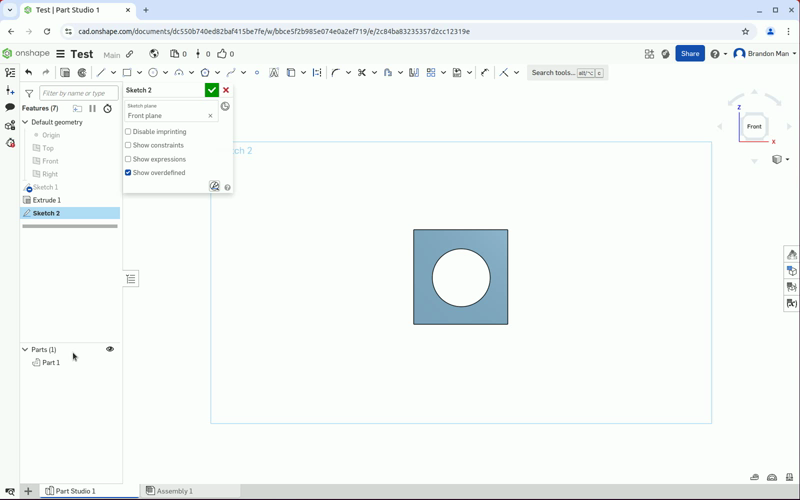
key(y)
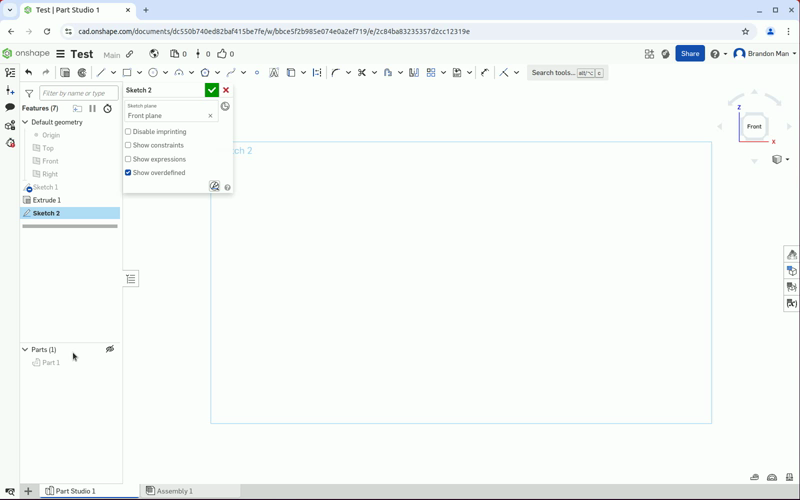
key(c)
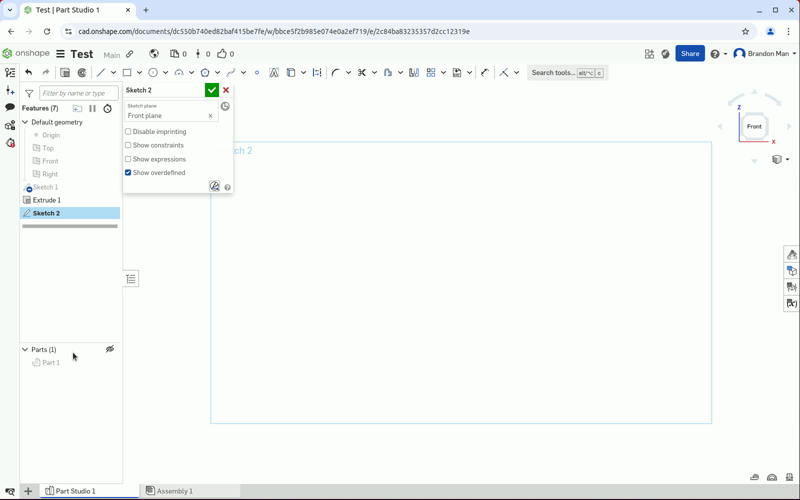
key_down(shift)
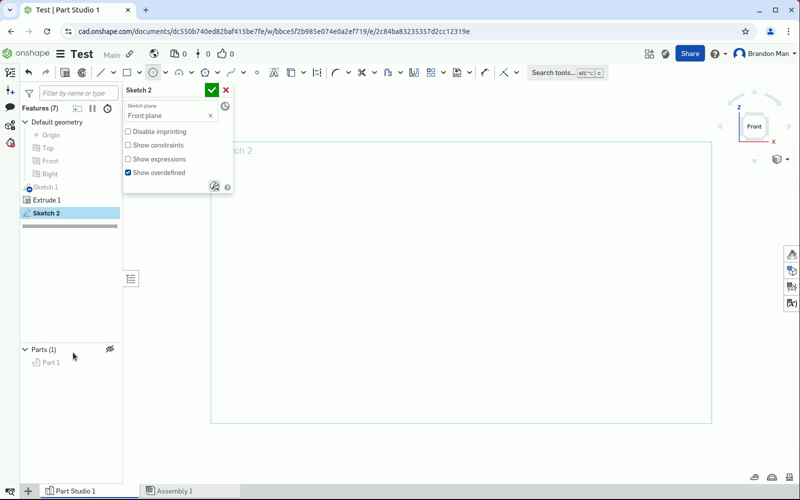
mouse_move(461, 276)
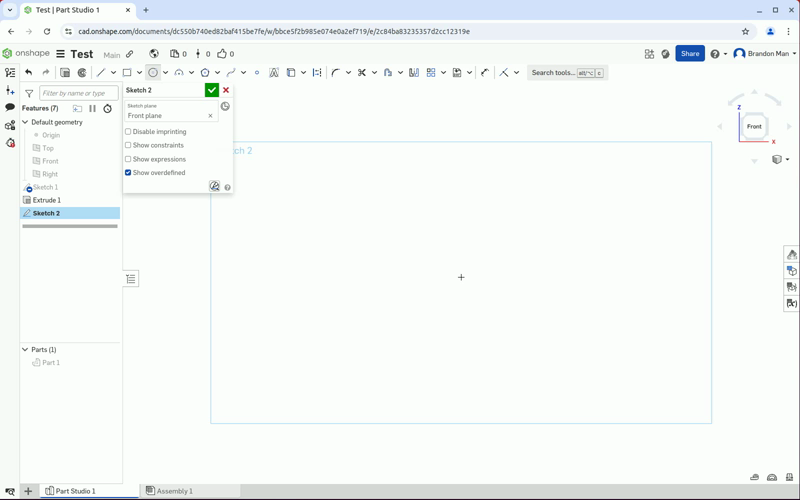
click(461, 276)
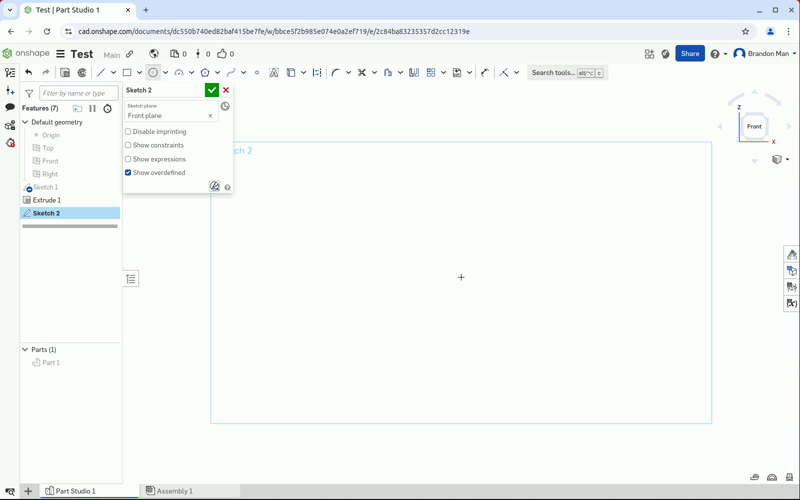
key_up(shift)
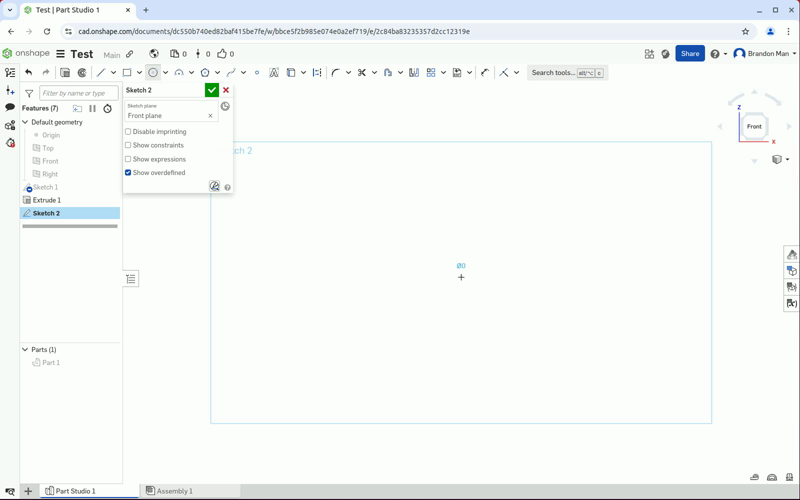
mouse_move(490, 276)
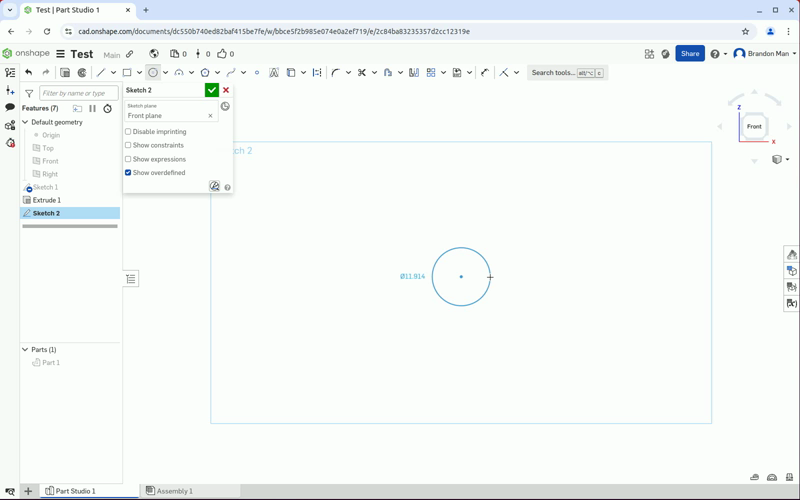
click(490, 276)
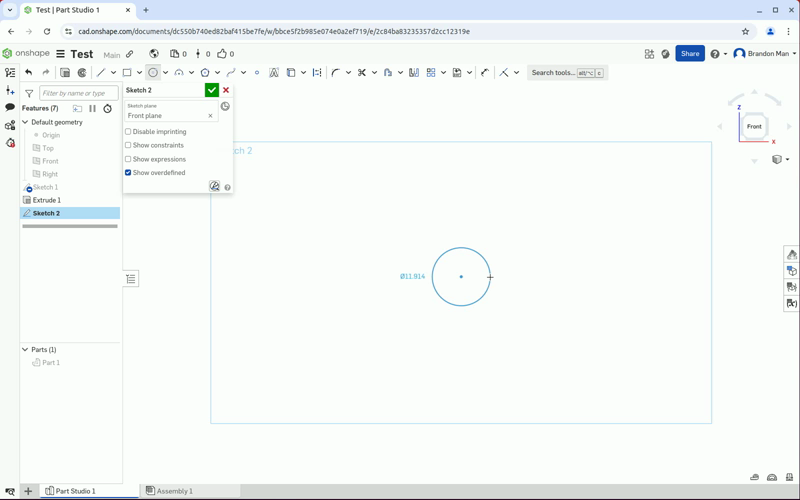
key(esc)
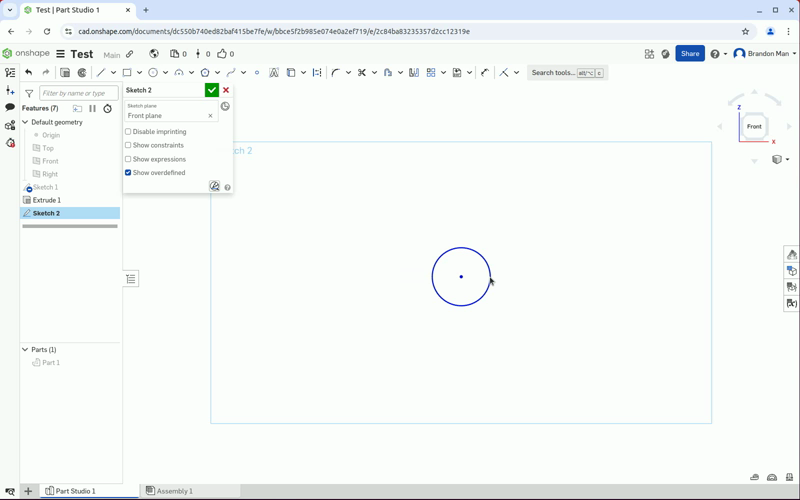
key(c)
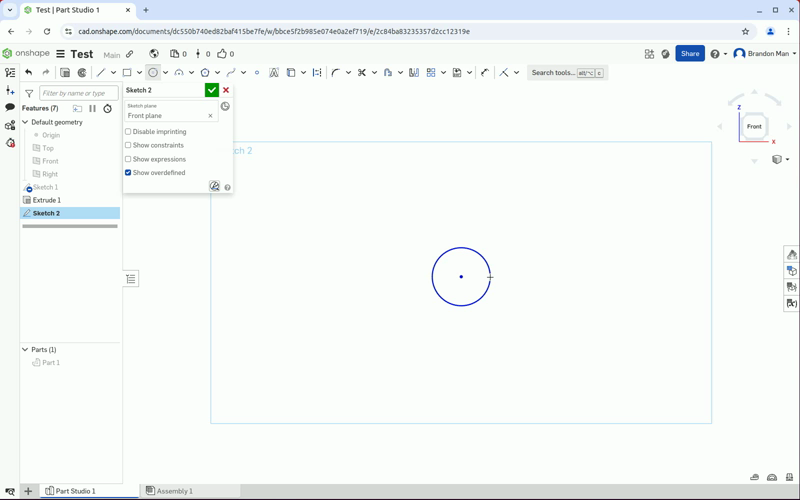
key_down(shift)
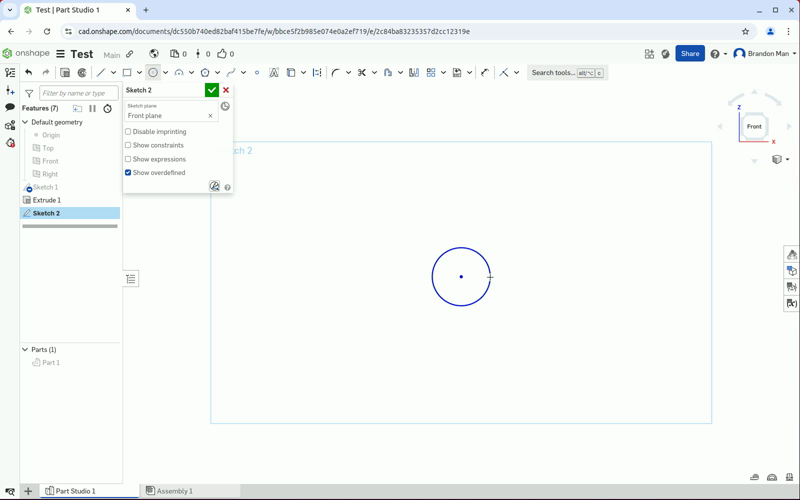
mouse_move(461, 276)
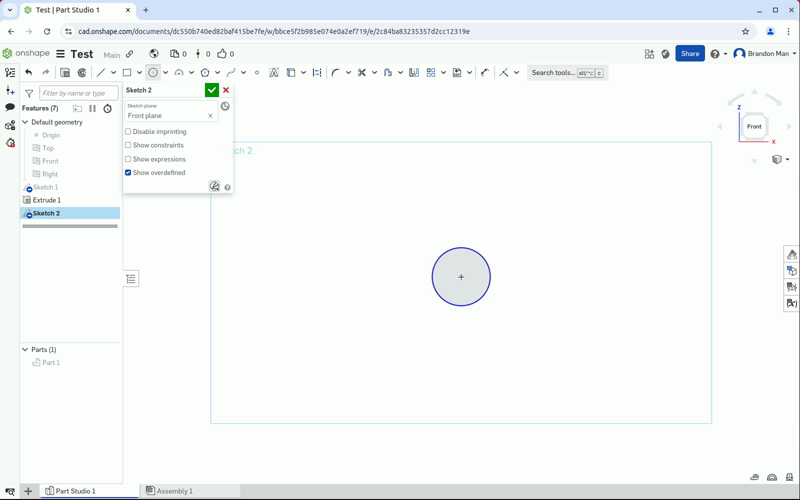
click(461, 276)
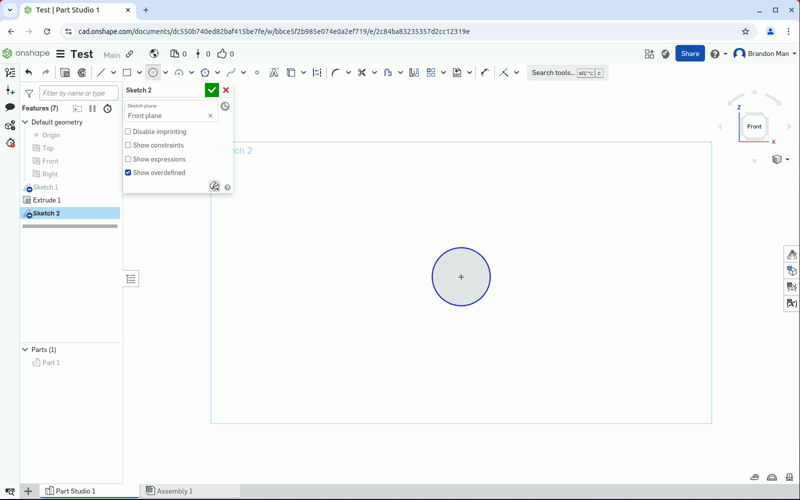
key_up(shift)
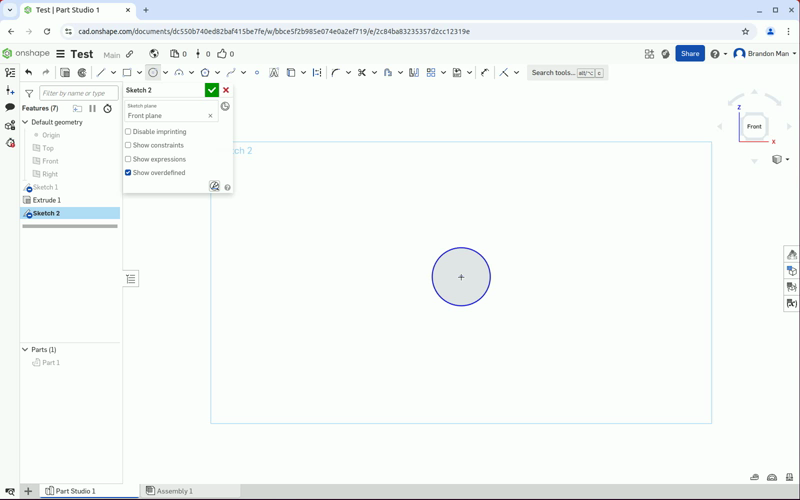
mouse_move(484, 276)
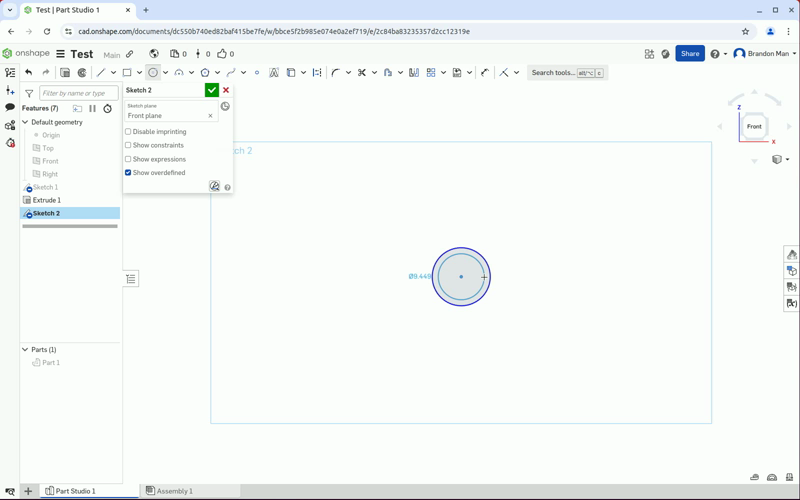
click(484, 276)
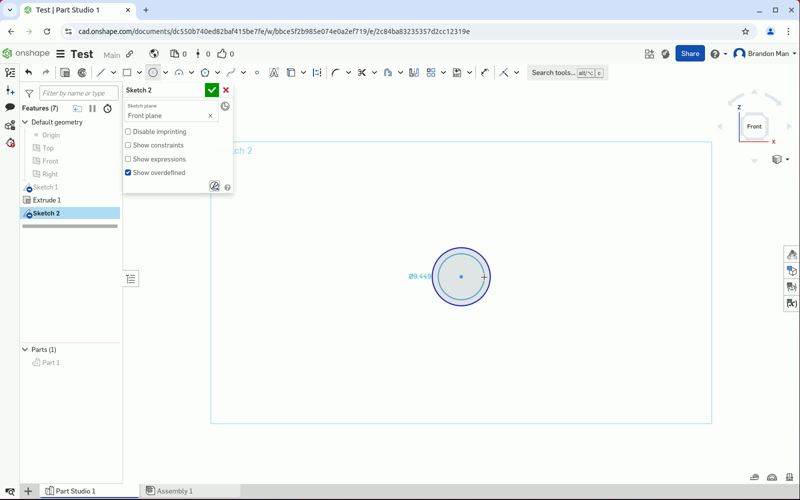
key(esc)
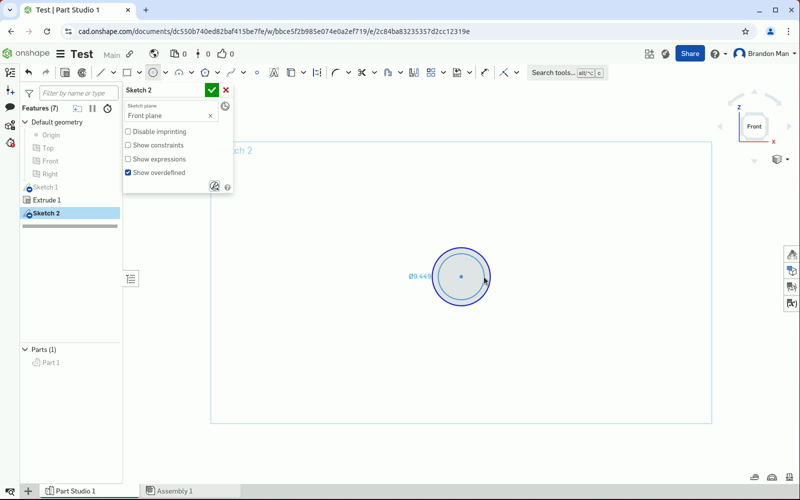
mouse_move(483, 261)
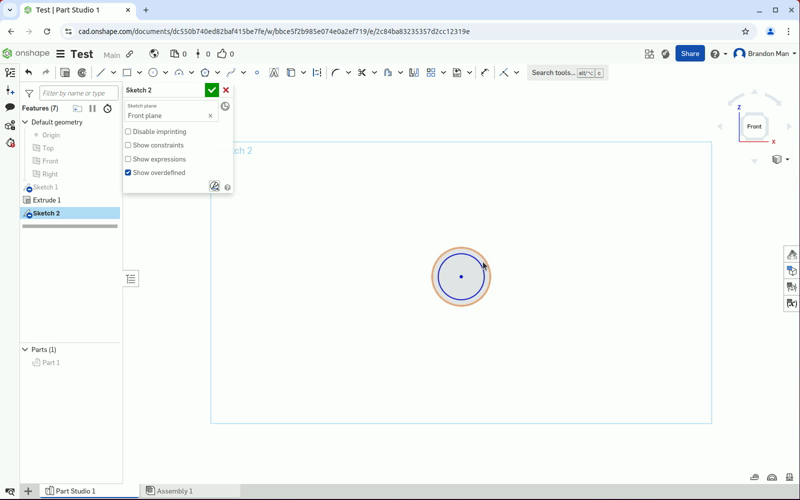
scroll(6)
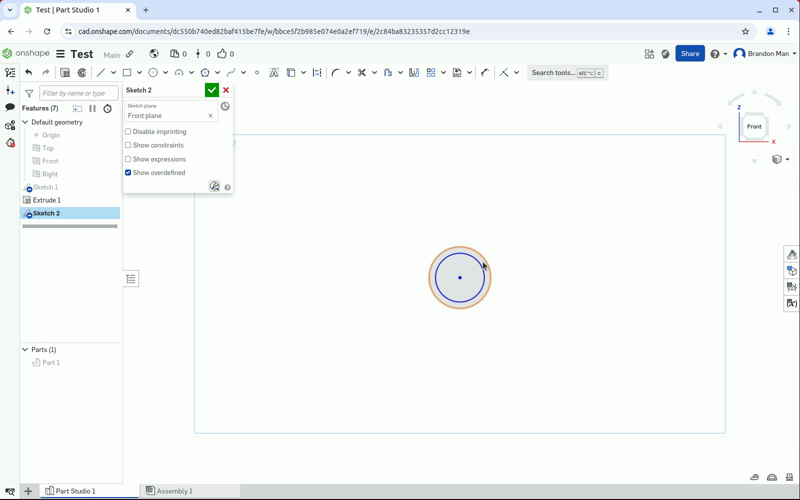
scroll(6)
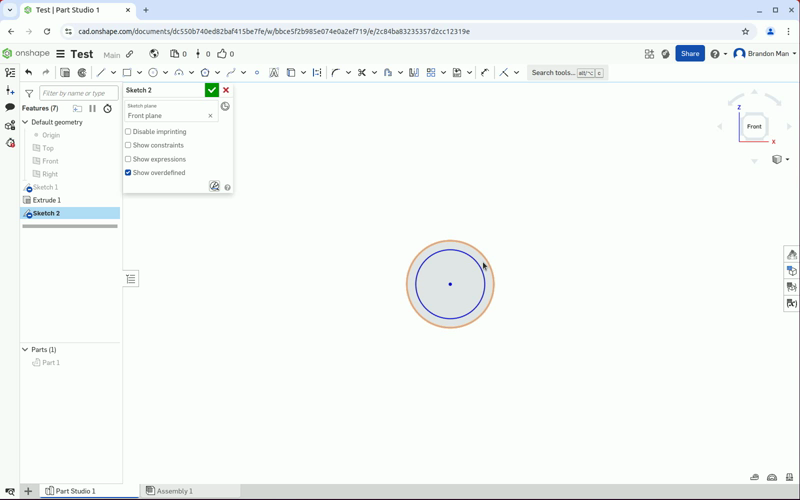
scroll(6)
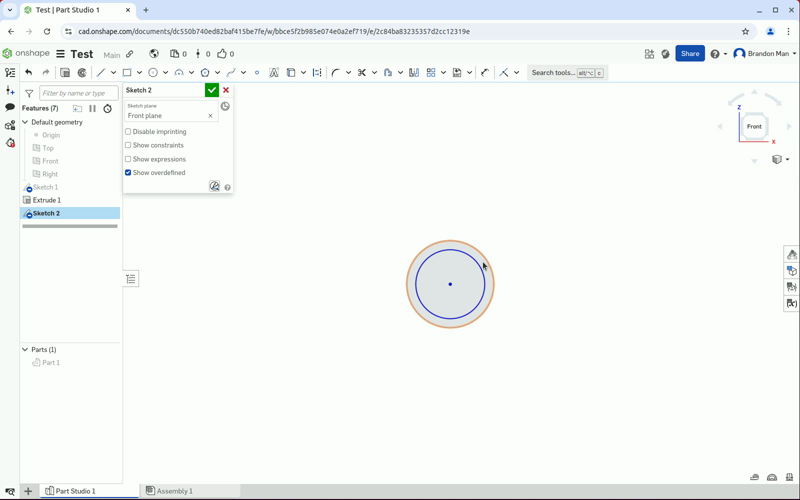
scroll(6)
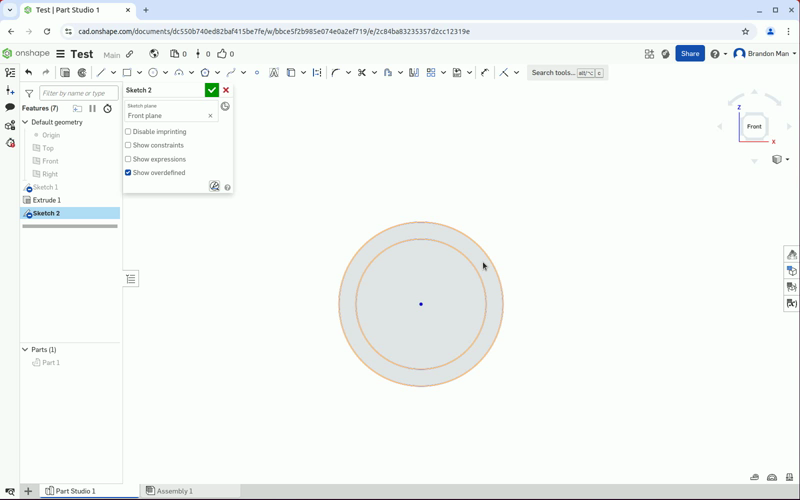
scroll(6)
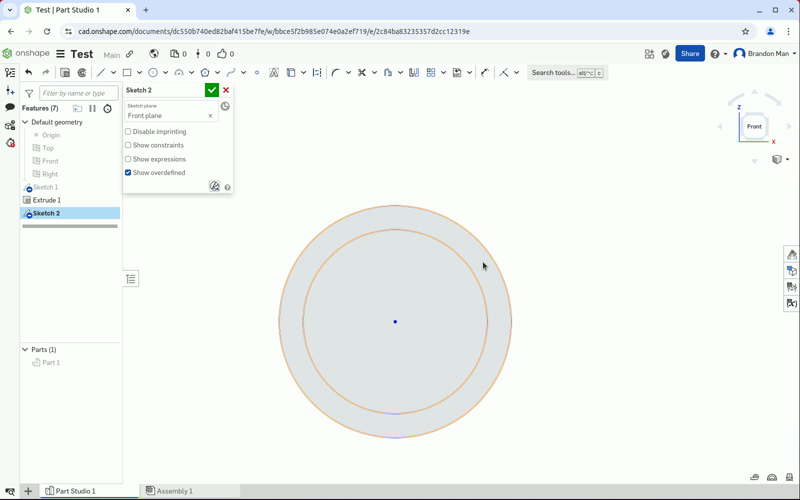
scroll(6)
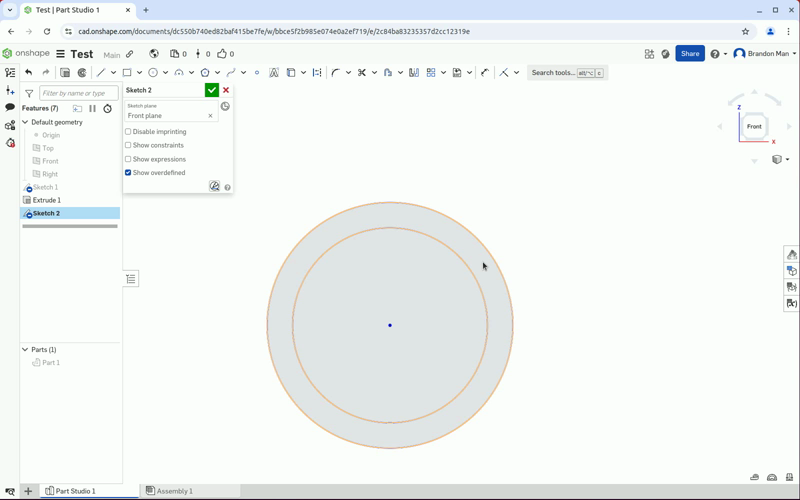
scroll(6)
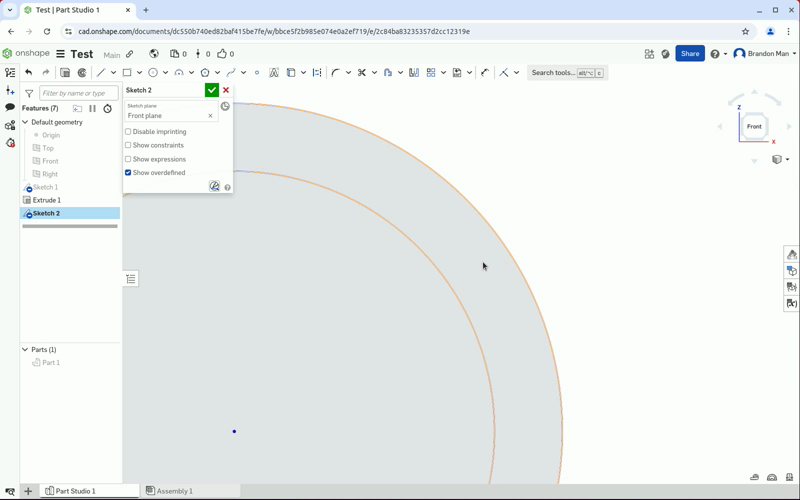
click(483, 261)
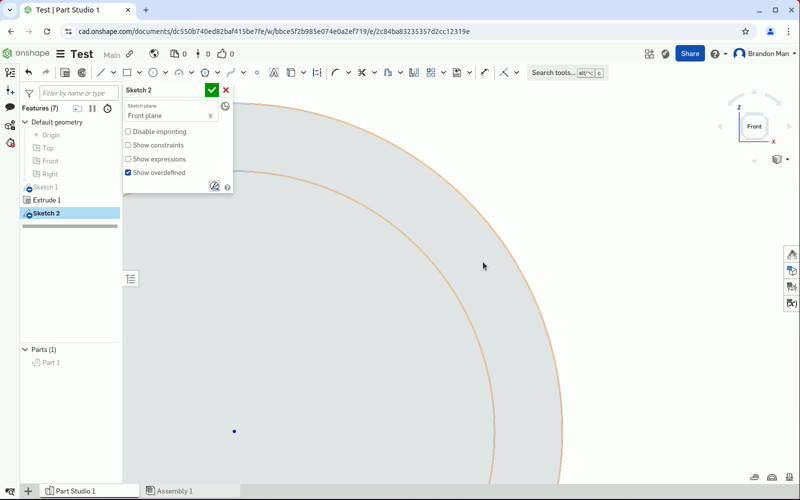
scroll(-6)
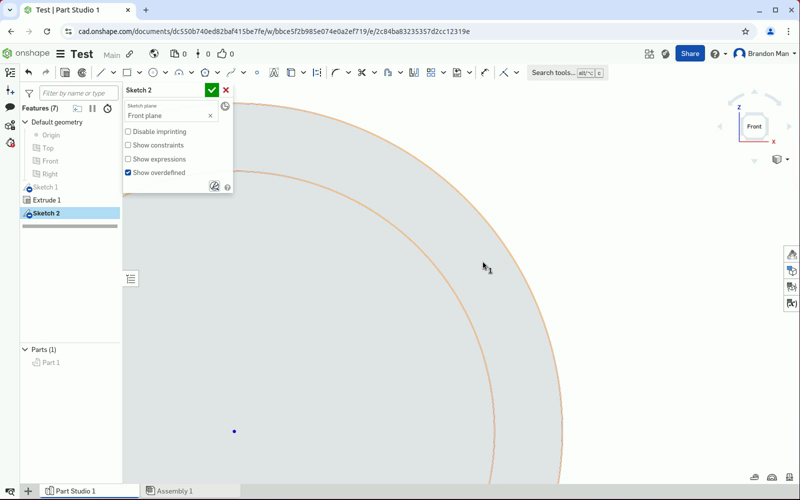
scroll(-6)
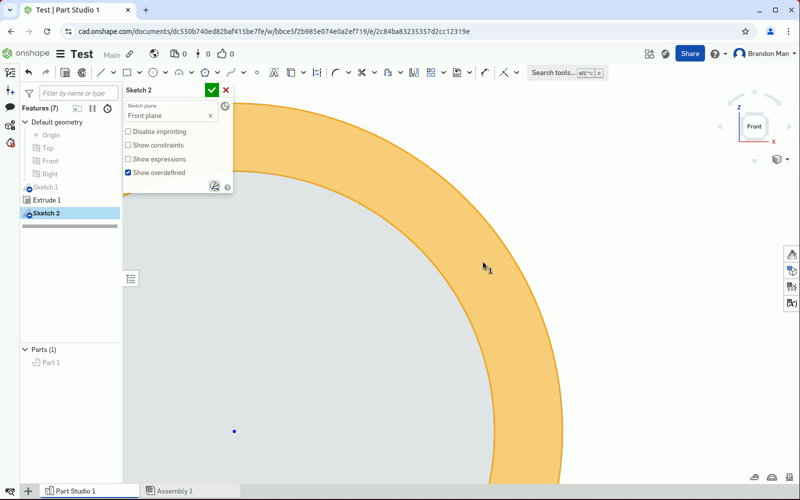
scroll(-6)
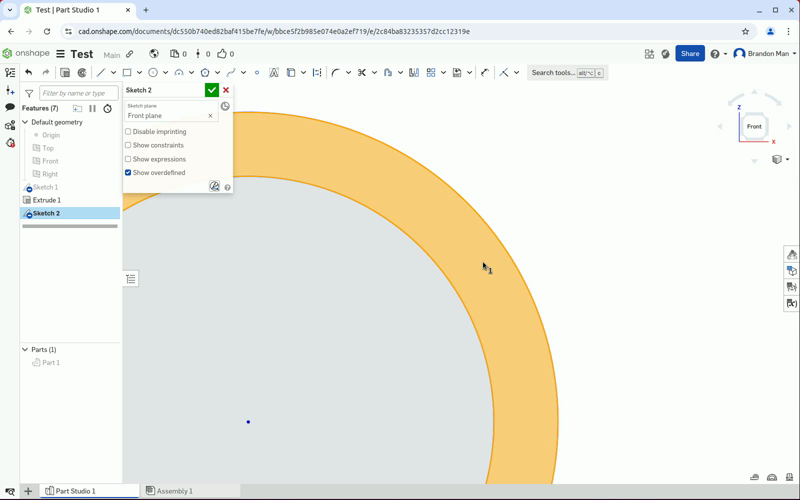
scroll(-6)
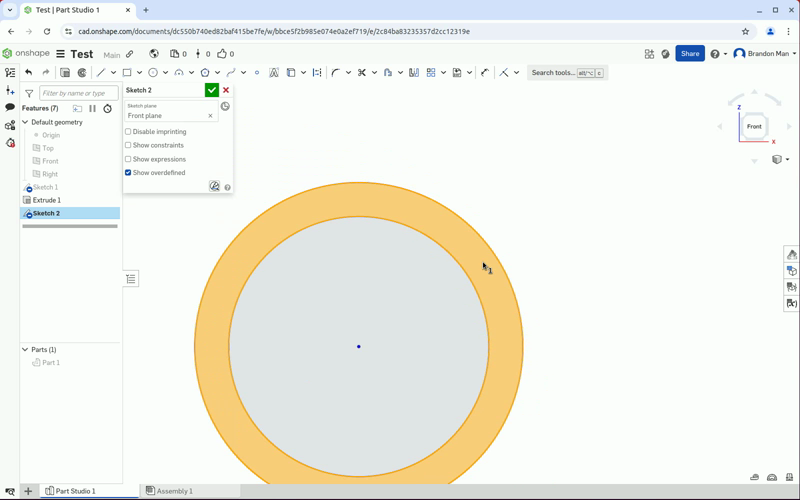
scroll(-6)
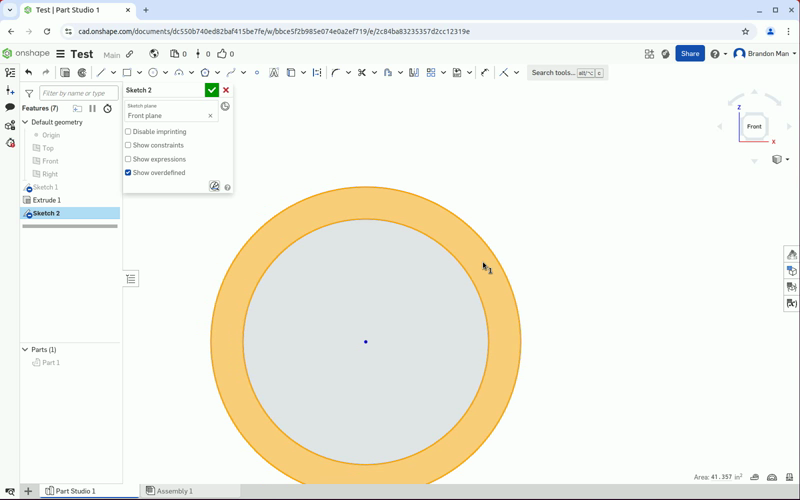
scroll(-6)
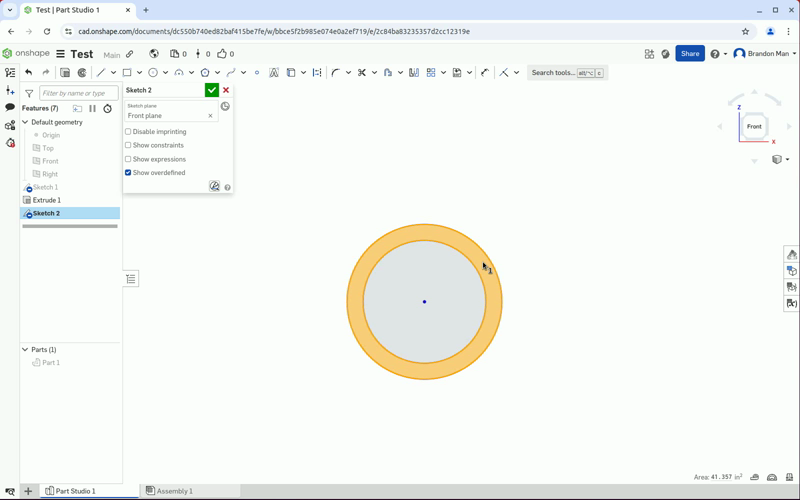
scroll(-6)
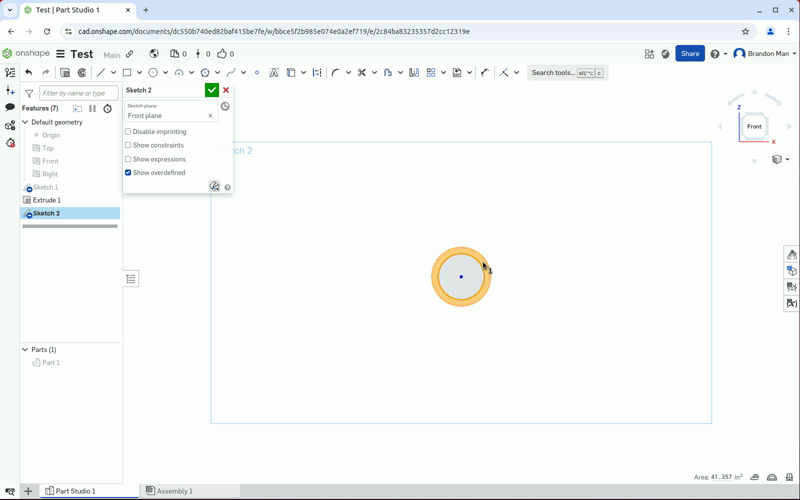
mouse_move(73, 352)
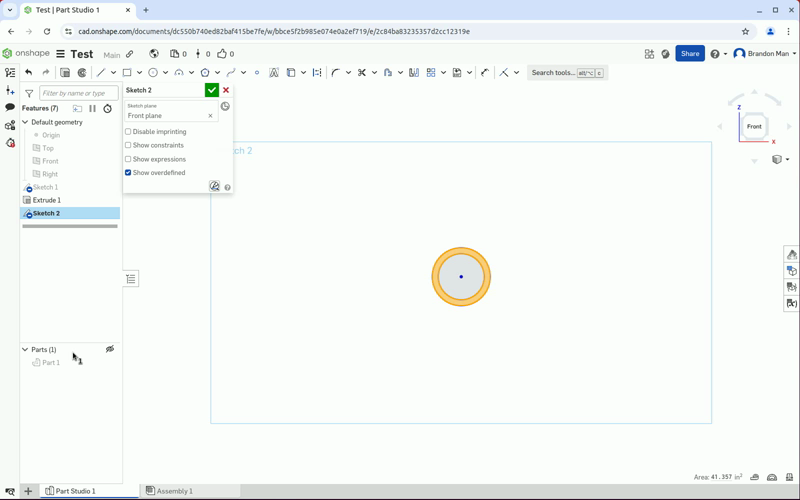
key(shift+y)
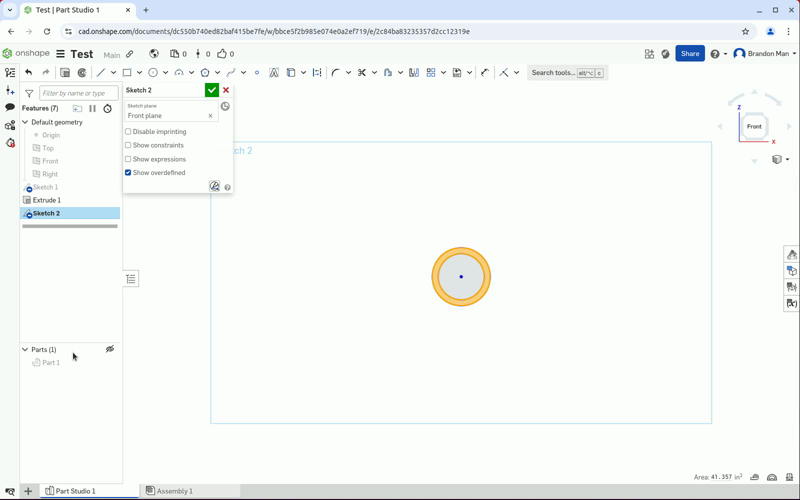
key(shift+e)
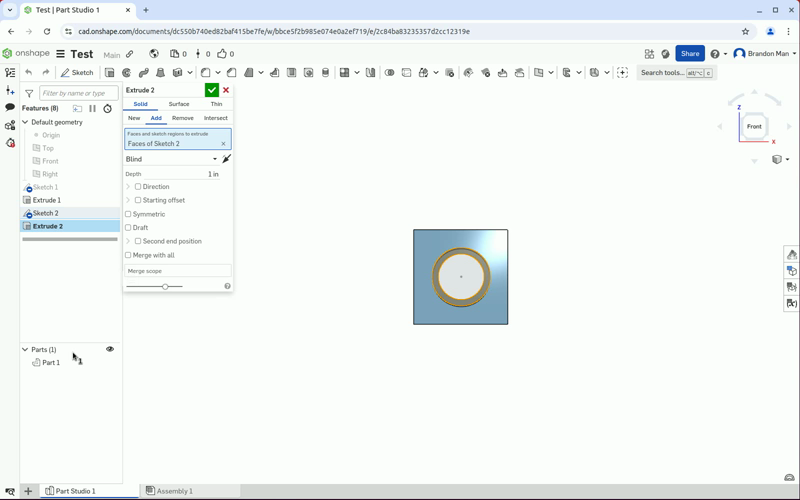
mouse_move(143, 106)
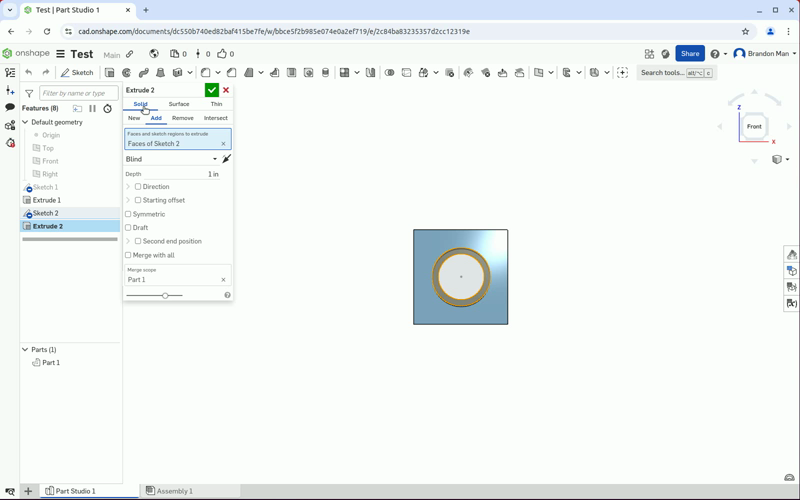
click(143, 106)
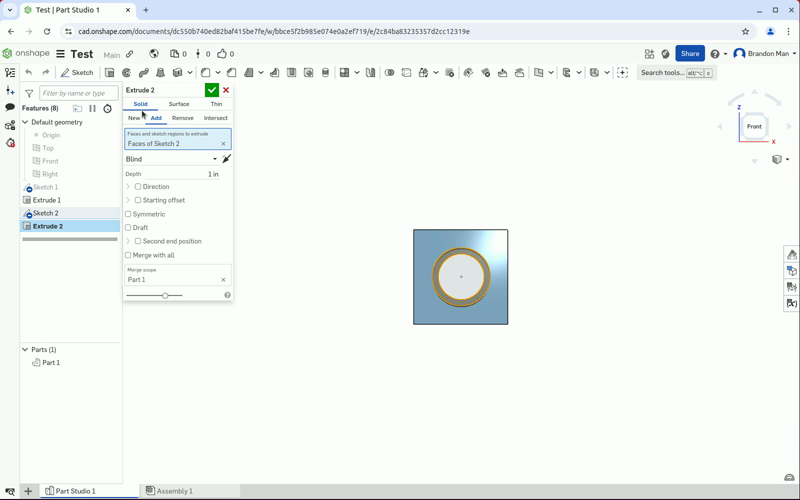
mouse_move(137, 120)
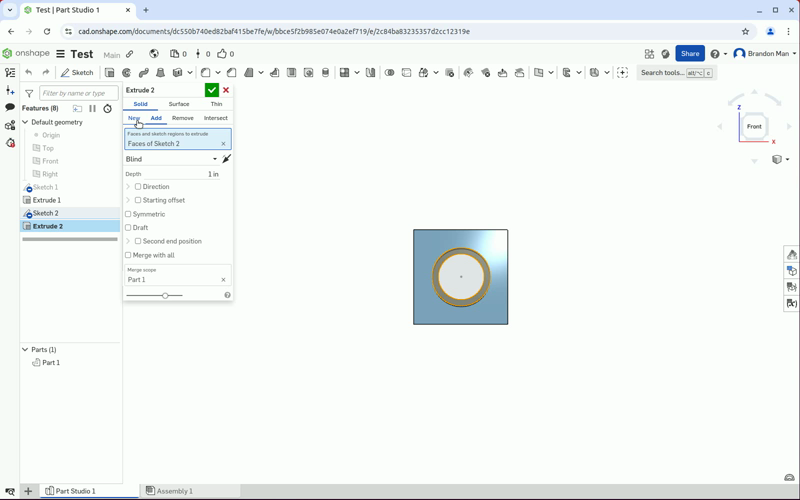
click(137, 120)
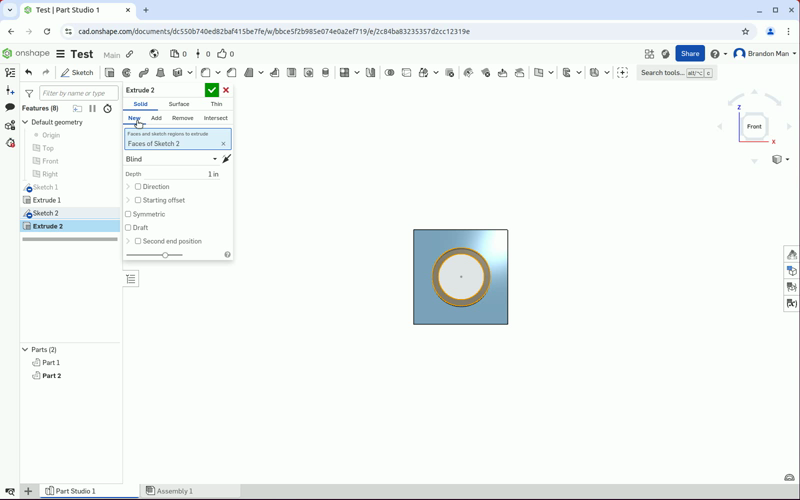
key(tab, 4)
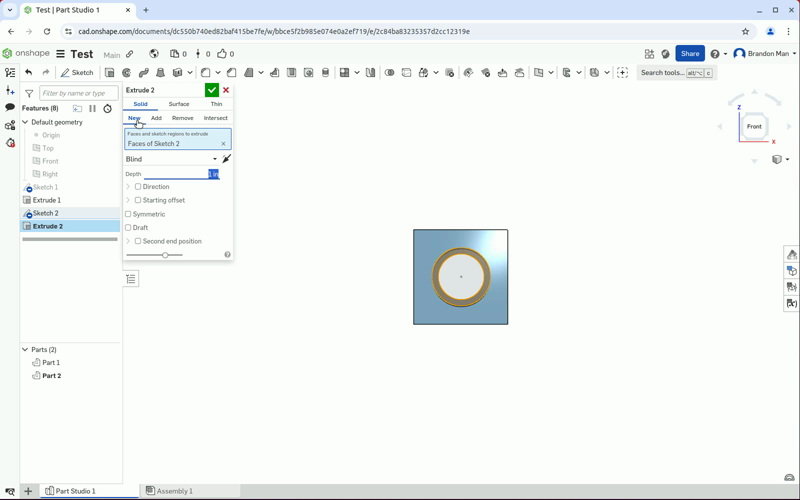
text(23.108)
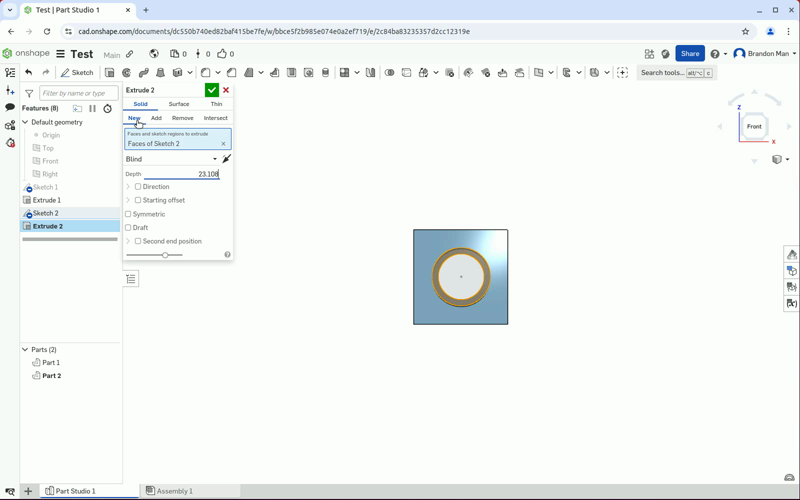
key(enter)
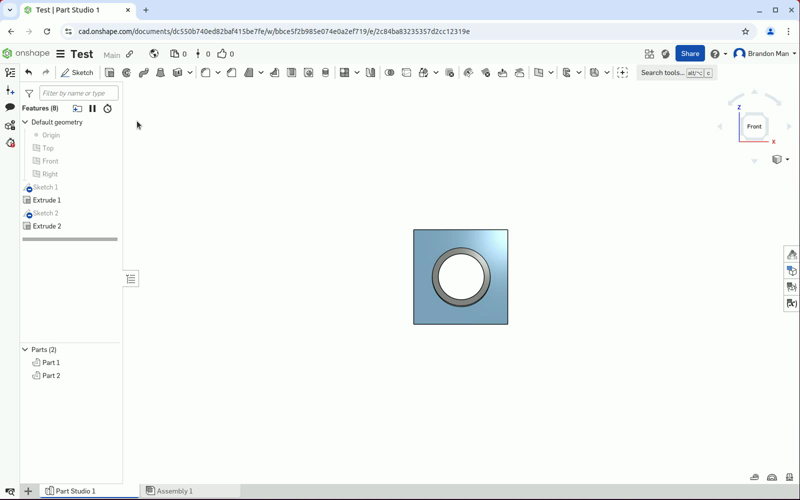
key(shift+h)
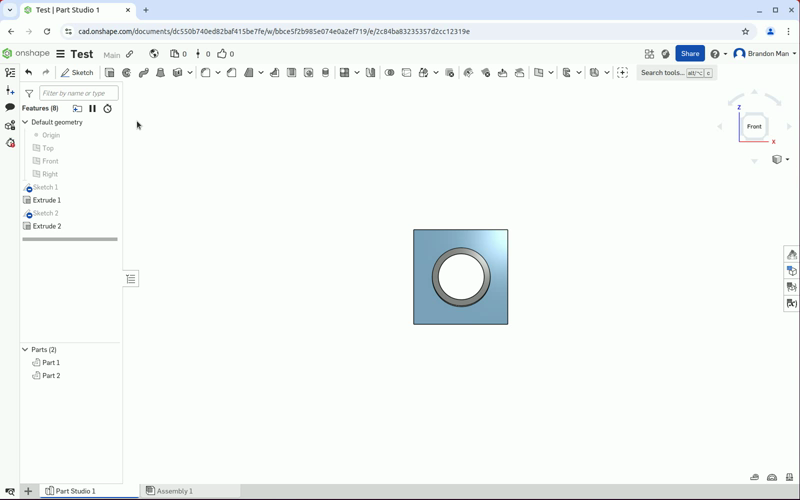
key(shift+h)
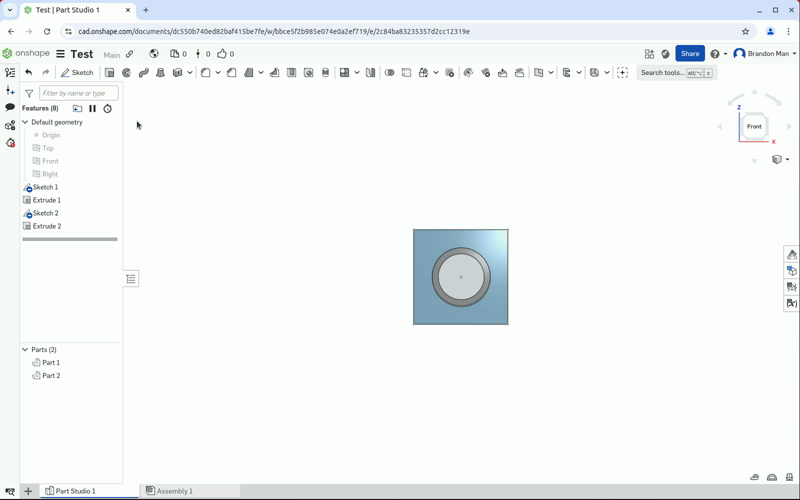
key(shift+7)
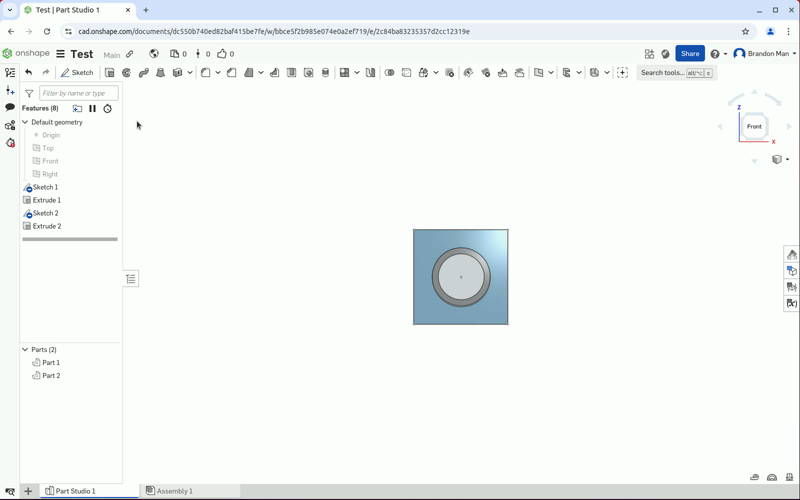
key(left, 2)
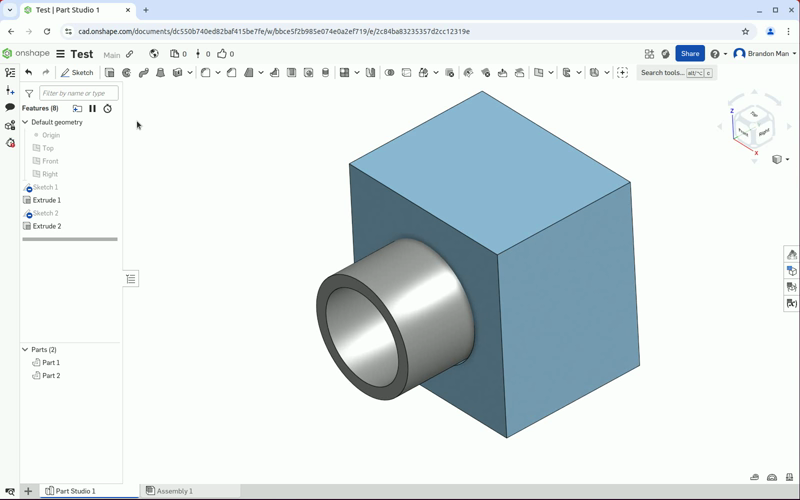
key(down, 2)
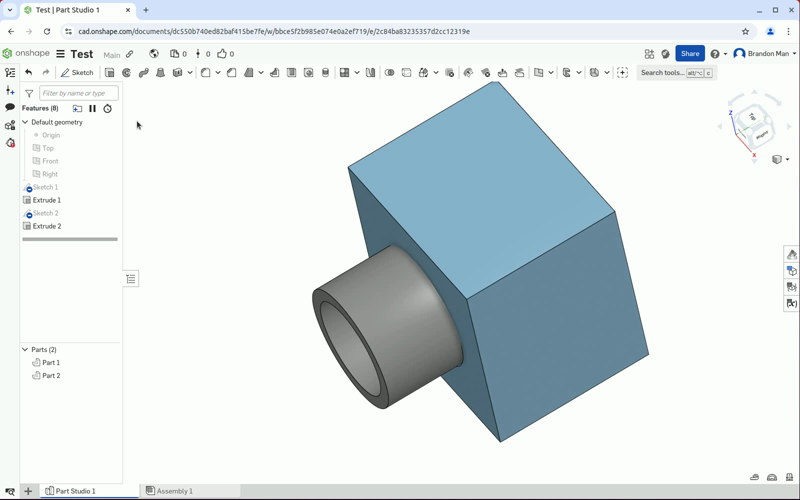
key(up, 2)
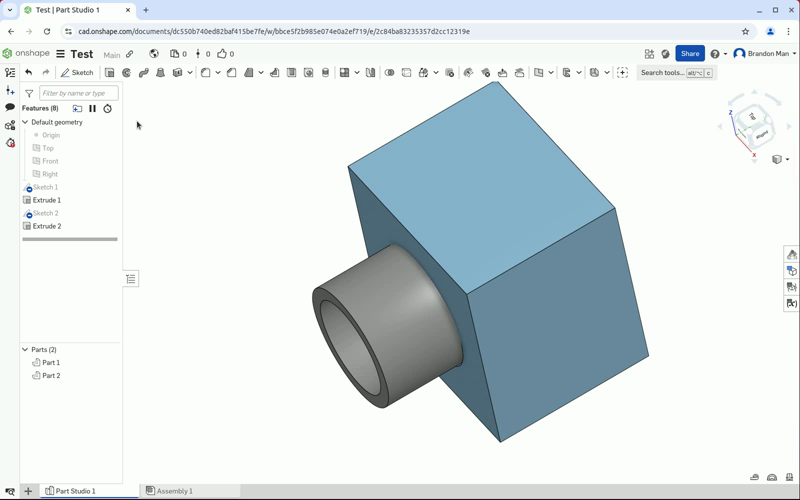
key(right, 2)
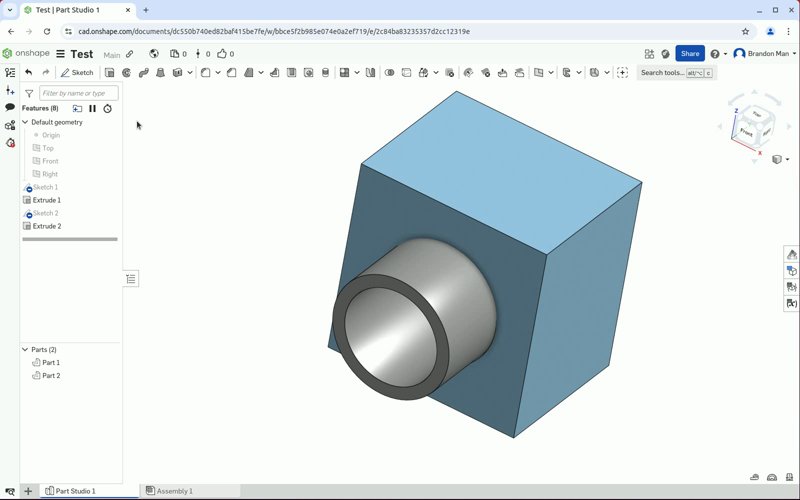
mouse_move(73, 189)
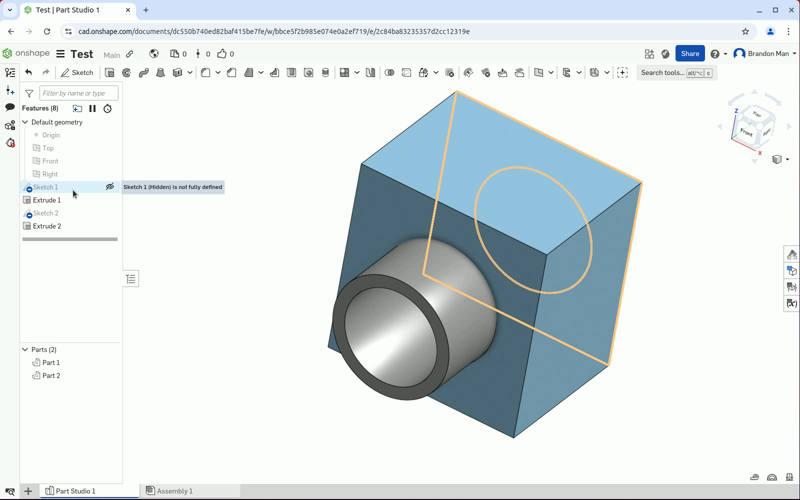
click(73, 189)